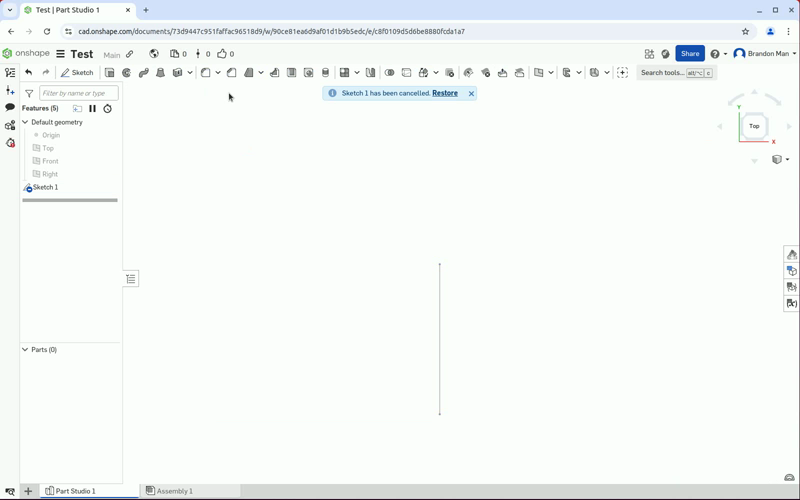
key(shift+h)
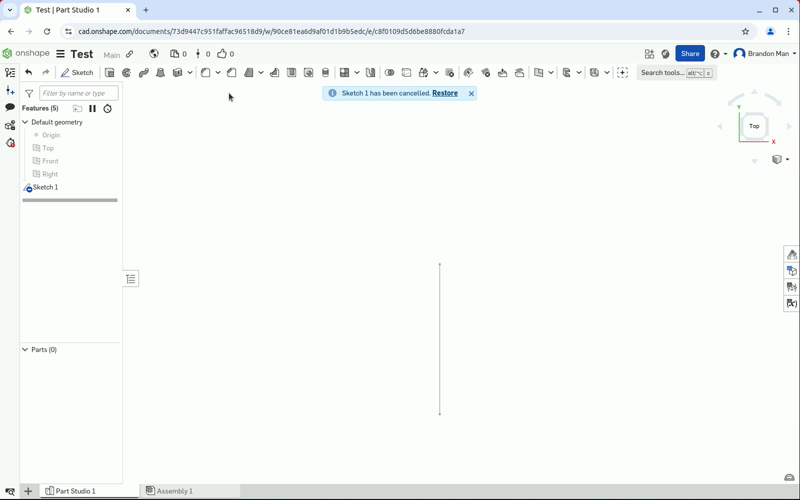
key(shift+s)
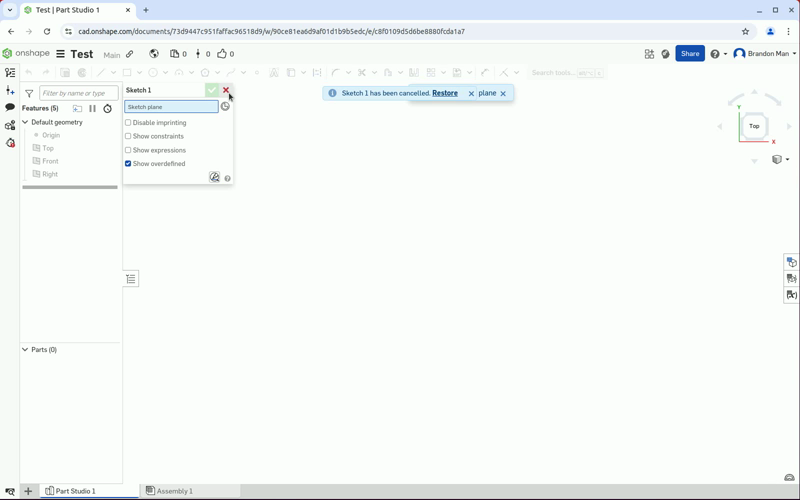
mouse_move(73, 150)
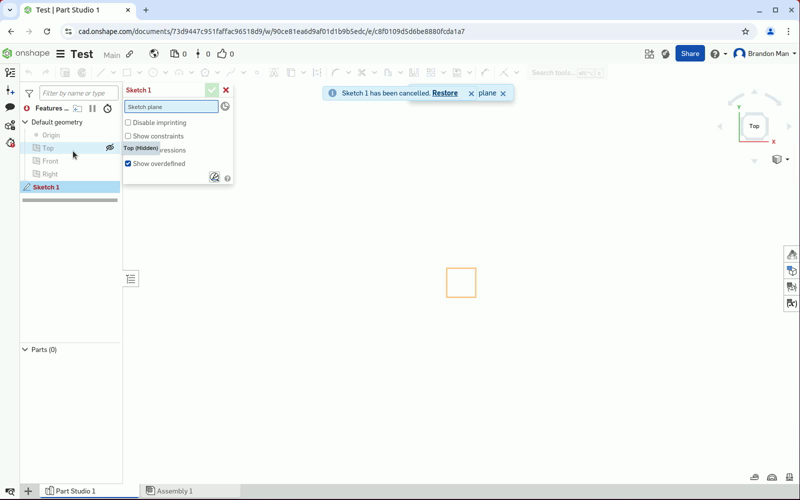
click(73, 150)
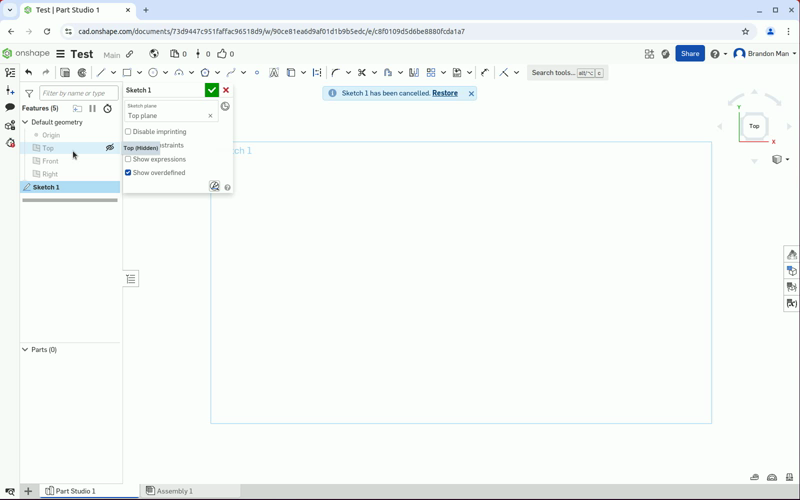
mouse_move(73, 352)
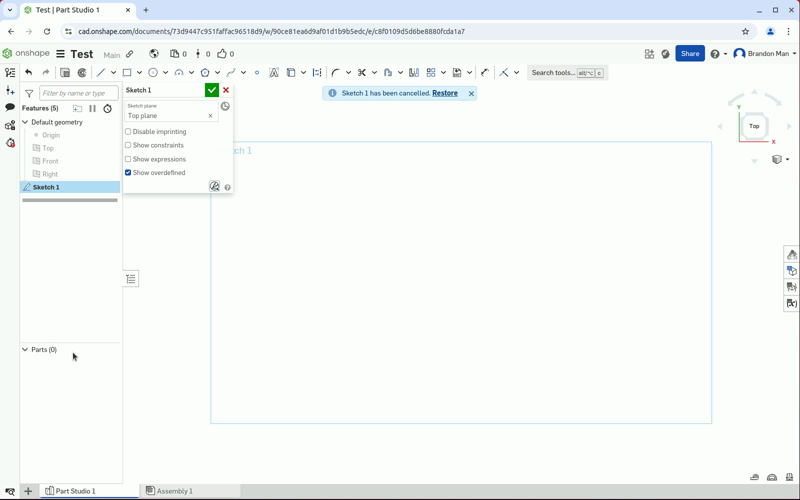
key(y)
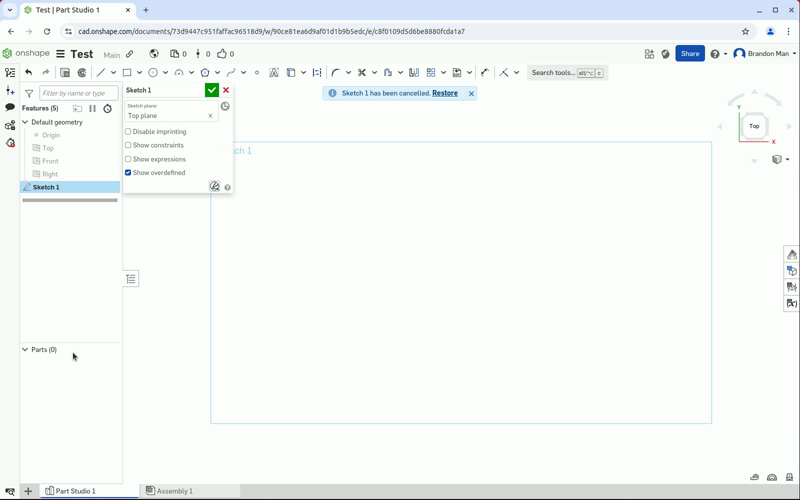
key(c)
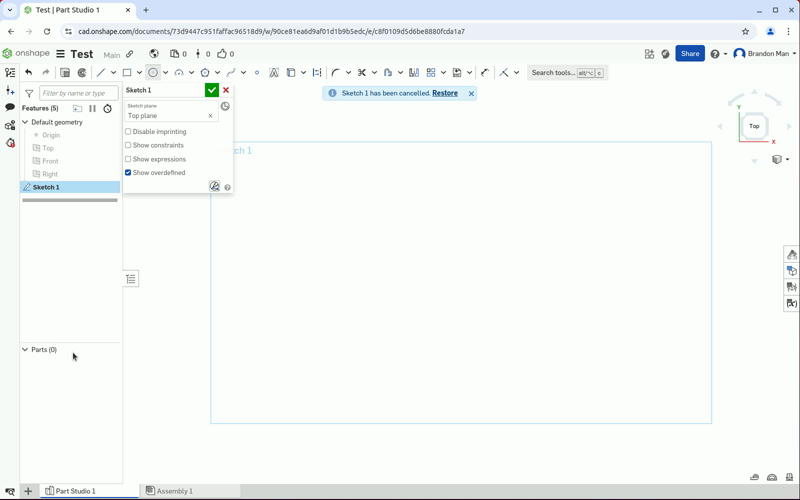
key_down(shift)
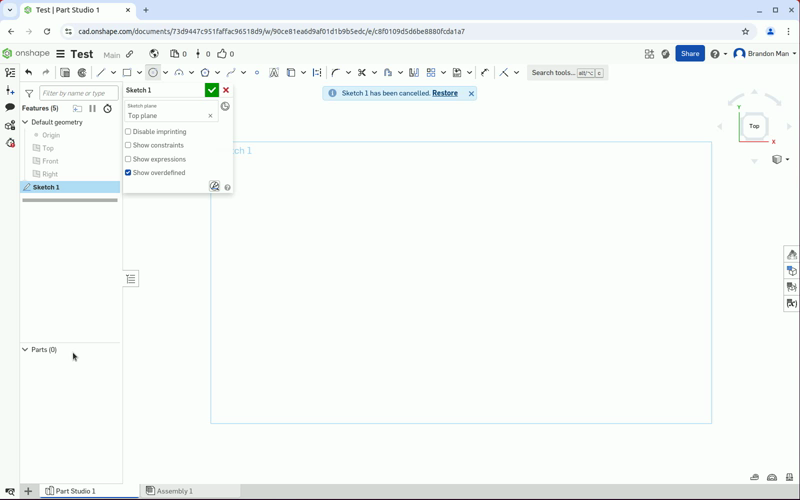
mouse_move(461, 282)
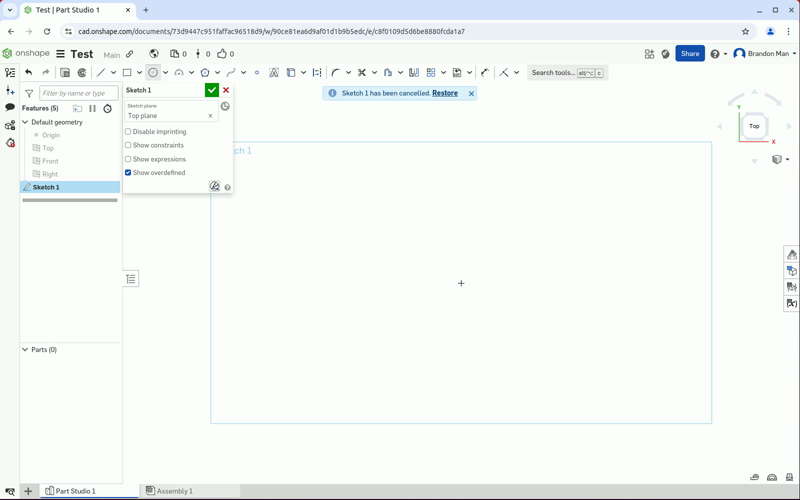
click(461, 282)
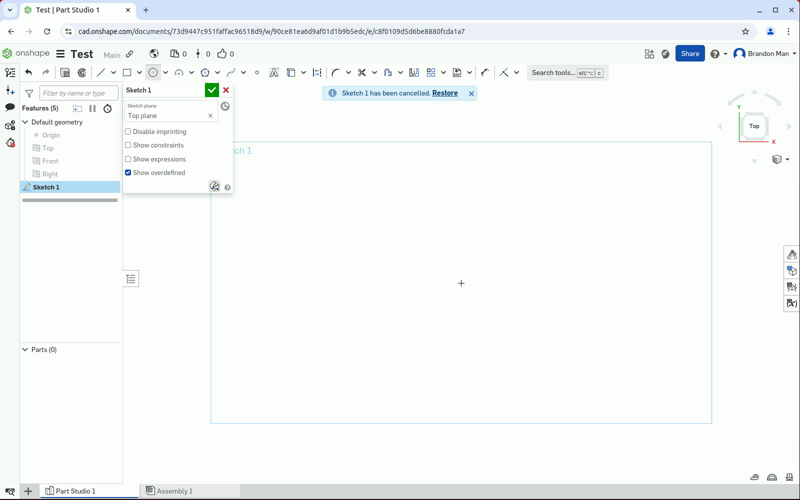
key_up(shift)
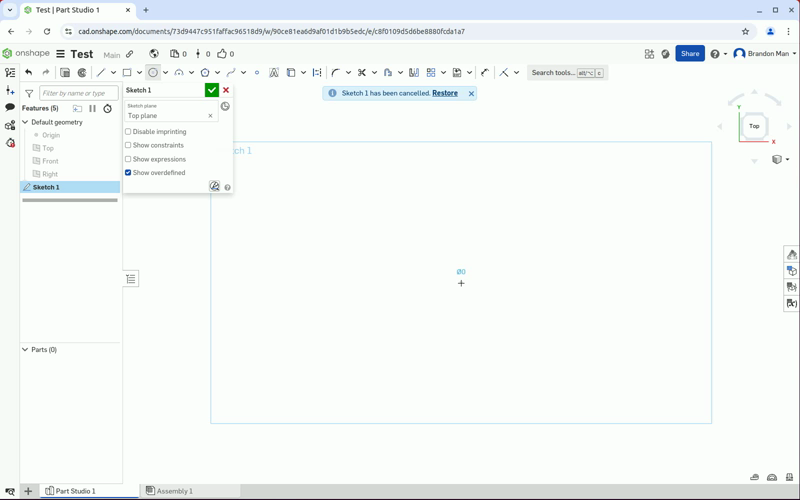
mouse_move(471, 282)
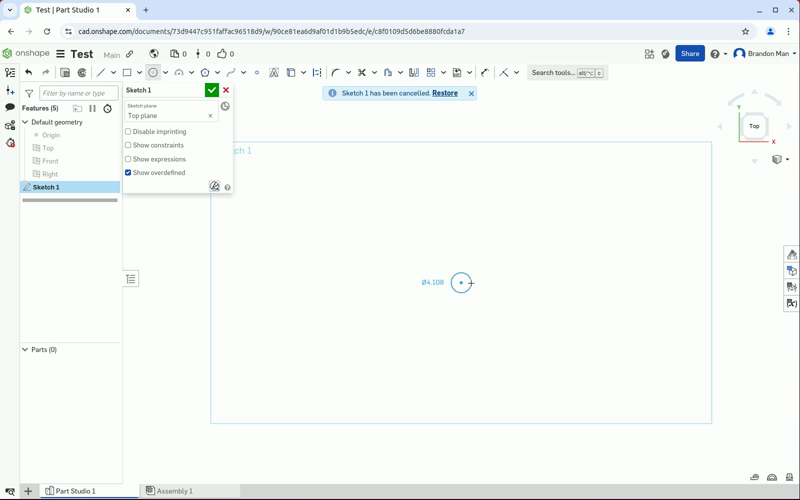
click(471, 282)
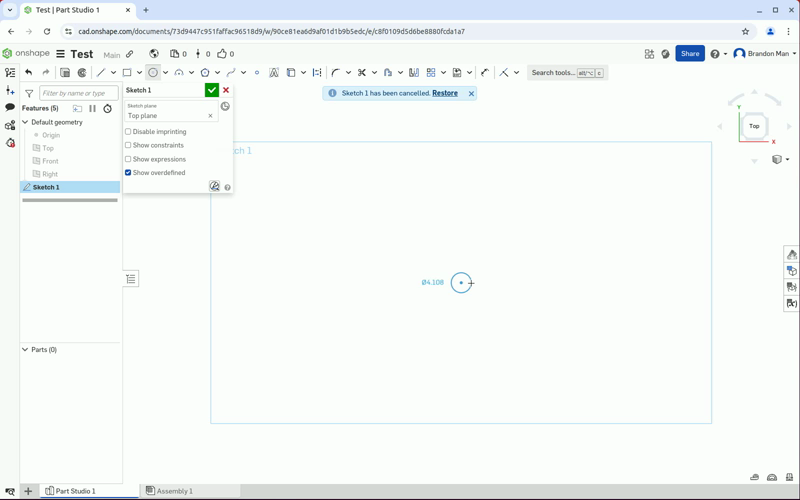
key(esc)
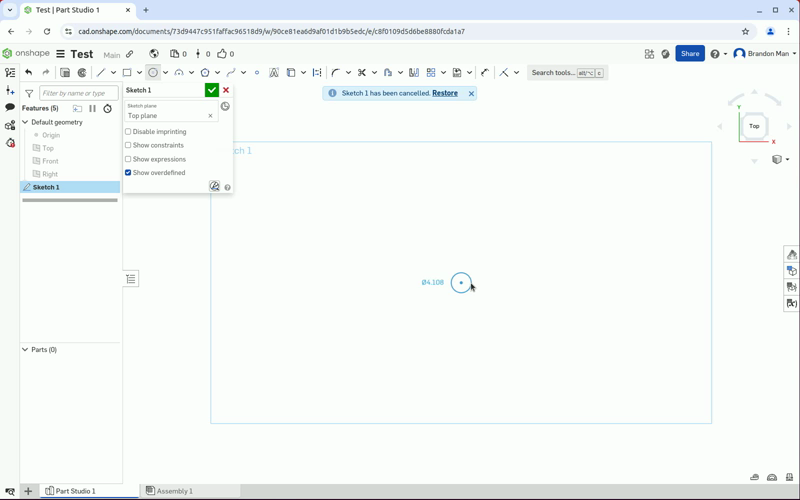
mouse_move(457, 287)
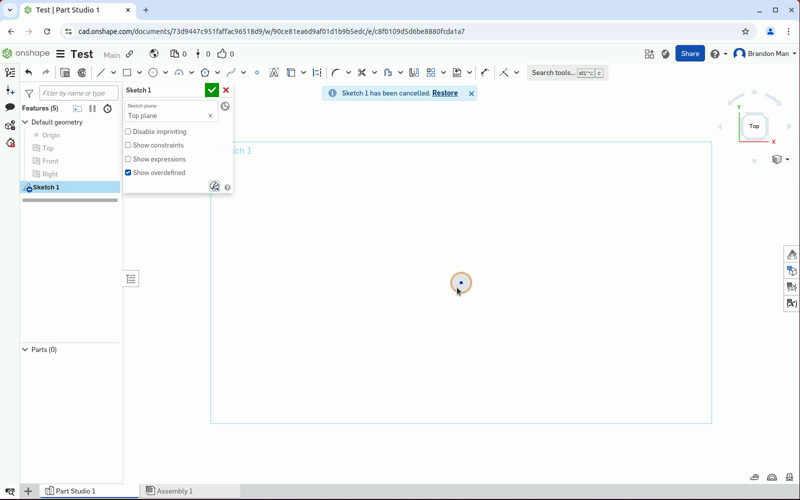
scroll(6)
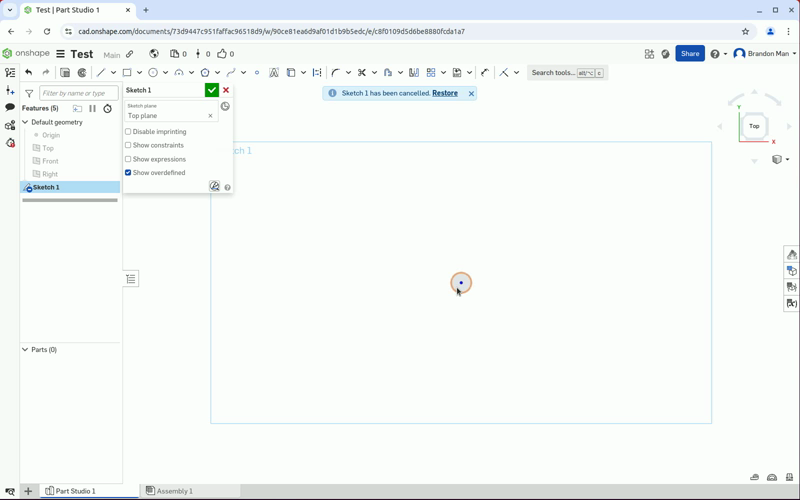
scroll(6)
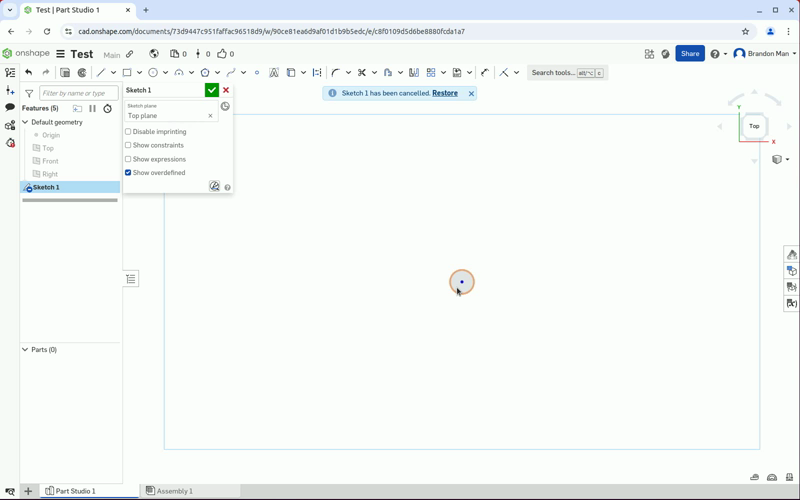
scroll(6)
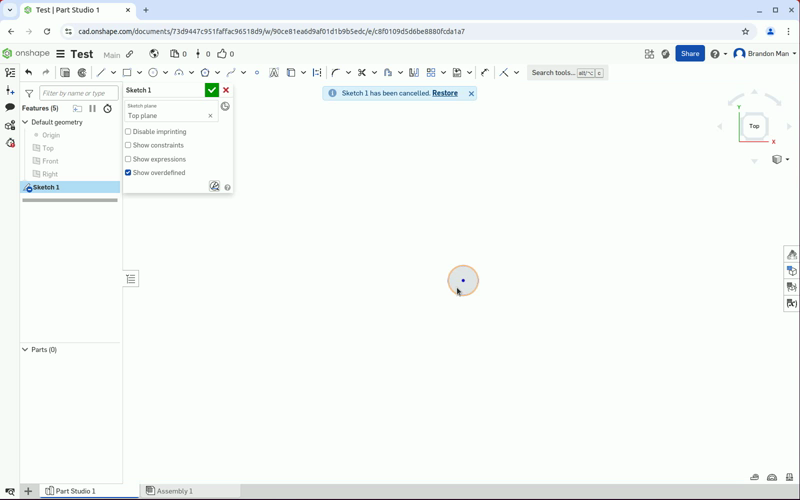
scroll(6)
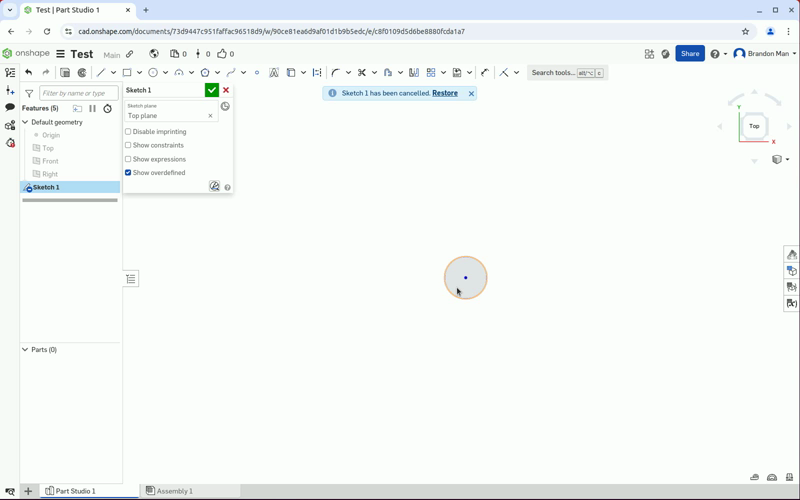
scroll(6)
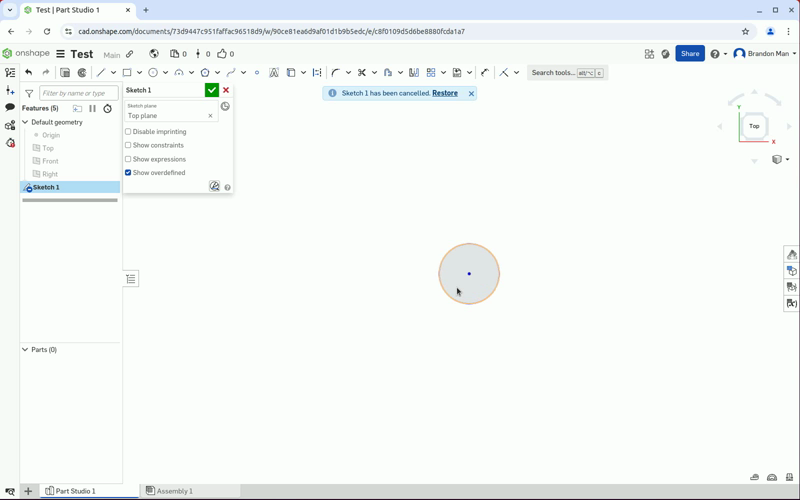
scroll(6)
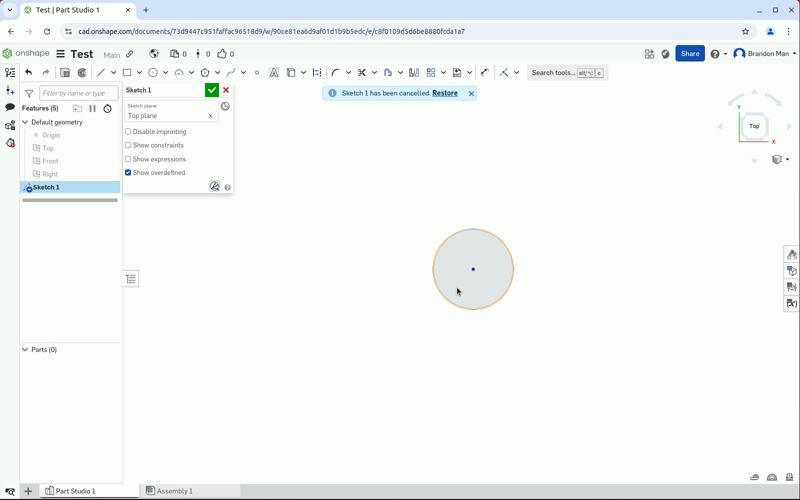
scroll(6)
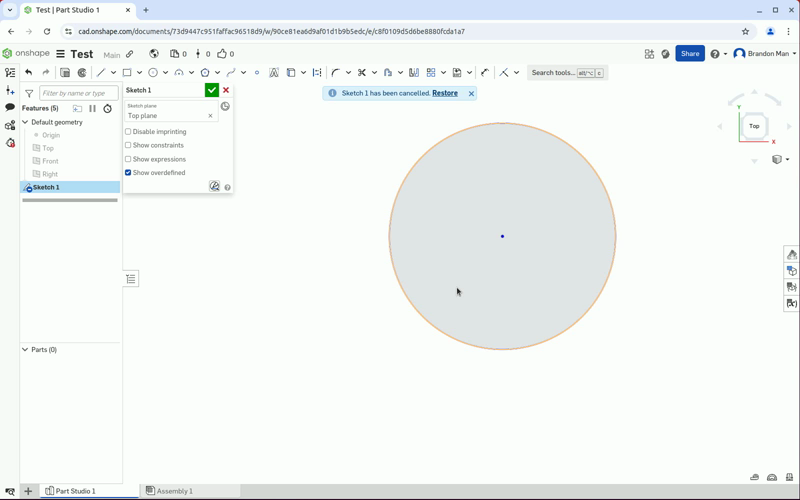
click(457, 287)
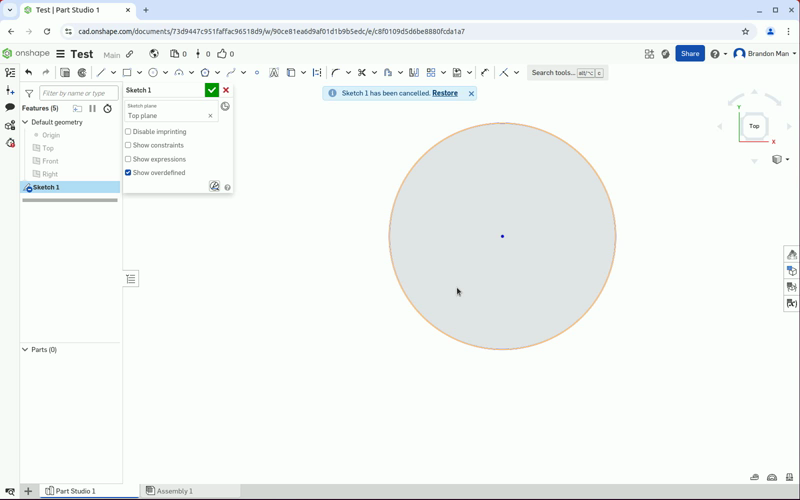
scroll(-6)
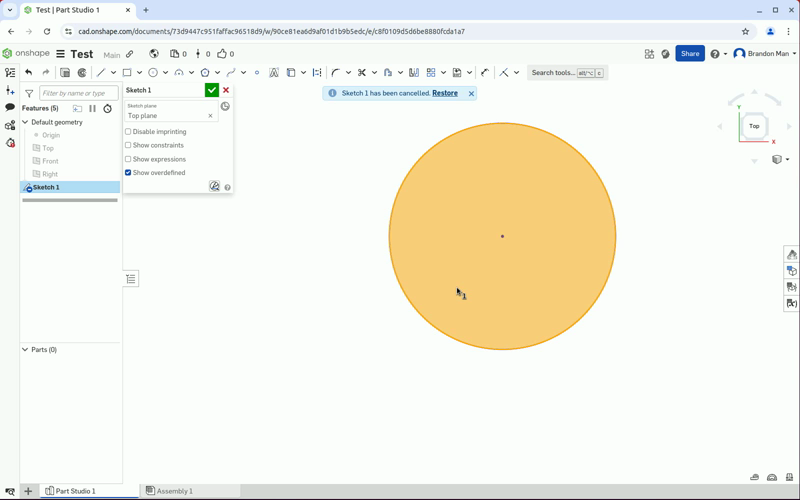
scroll(-6)
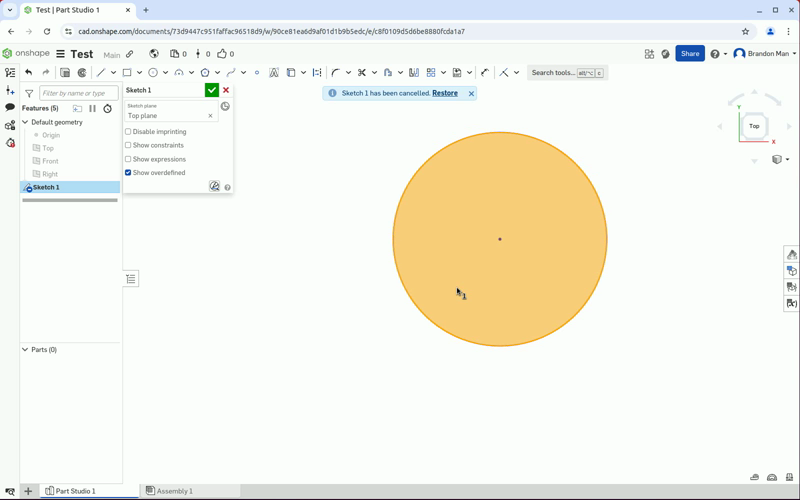
scroll(-6)
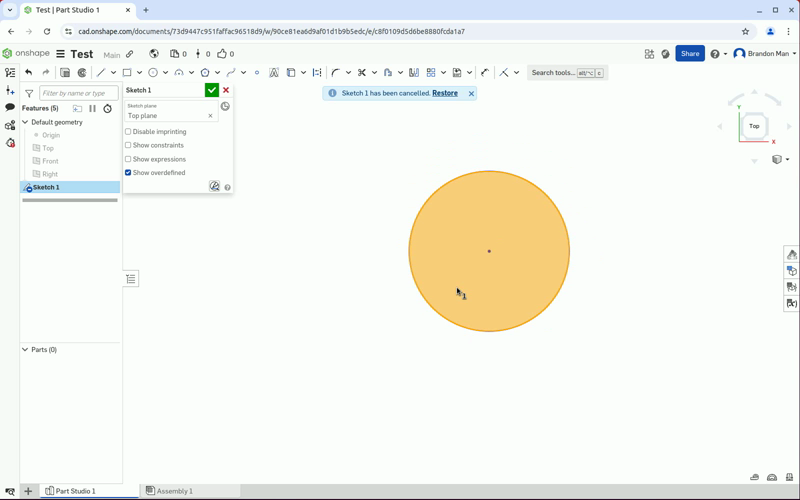
scroll(-6)
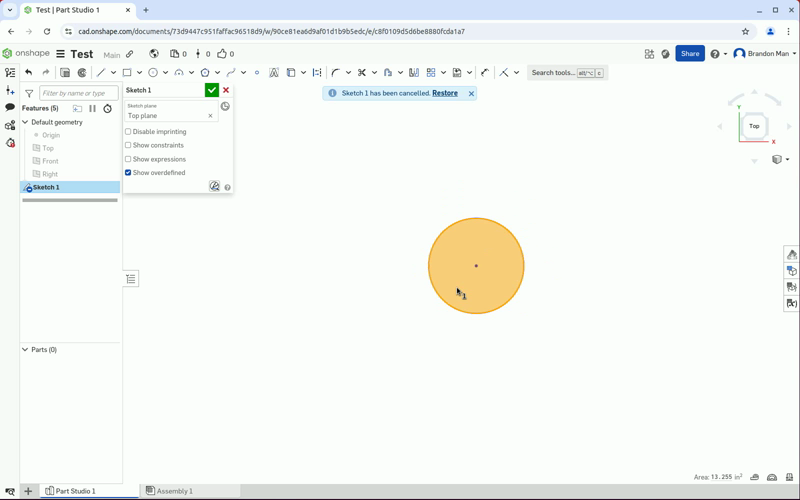
scroll(-6)
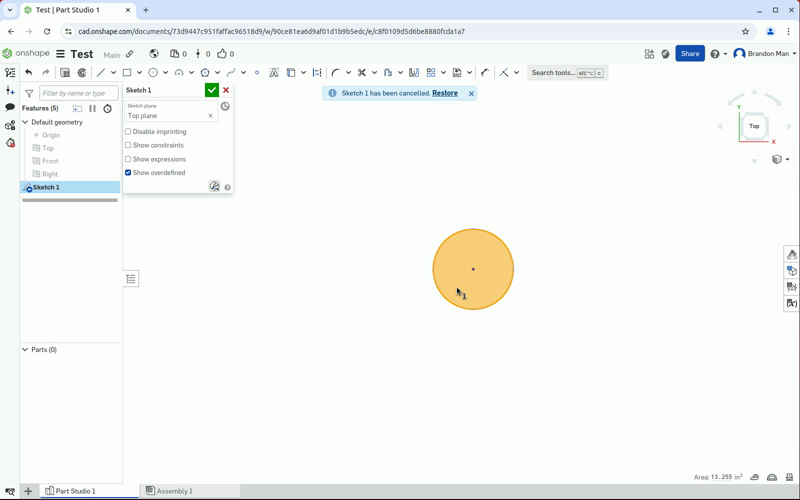
scroll(-6)
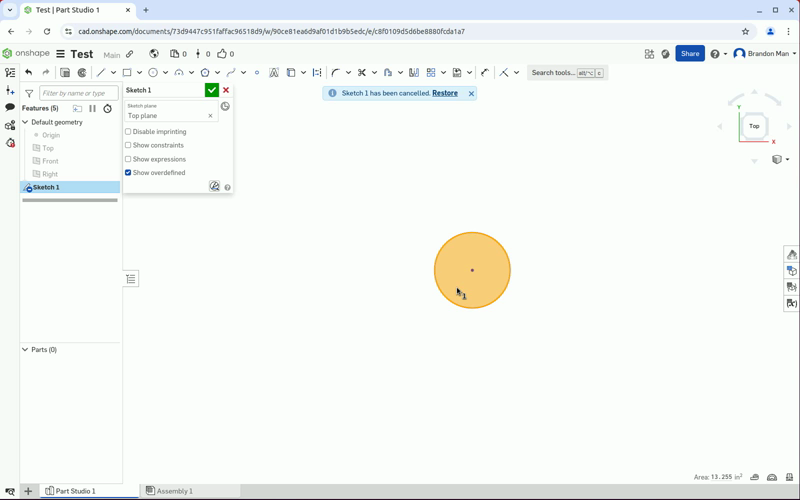
scroll(-6)
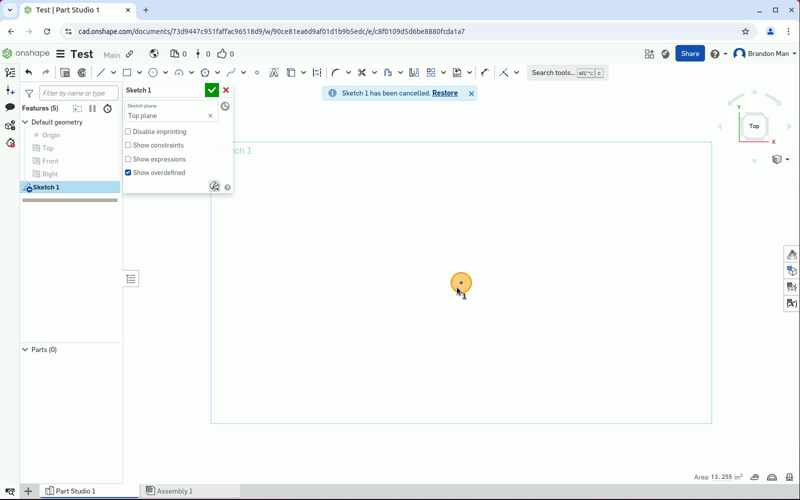
mouse_move(73, 352)
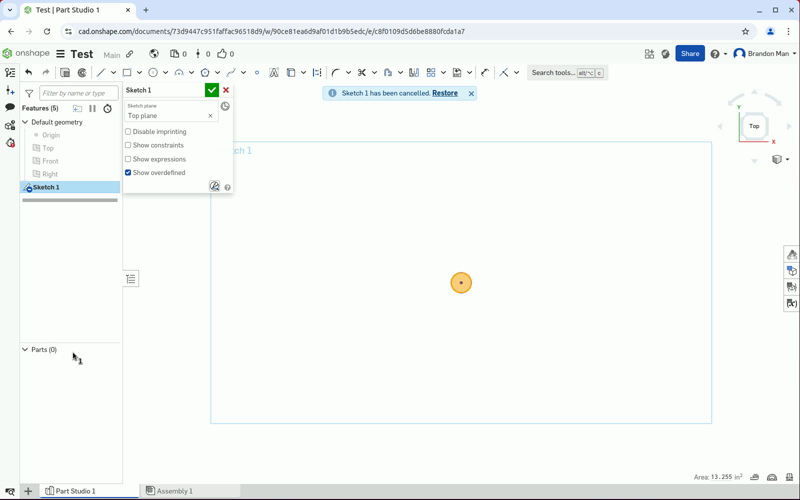
key(shift+y)
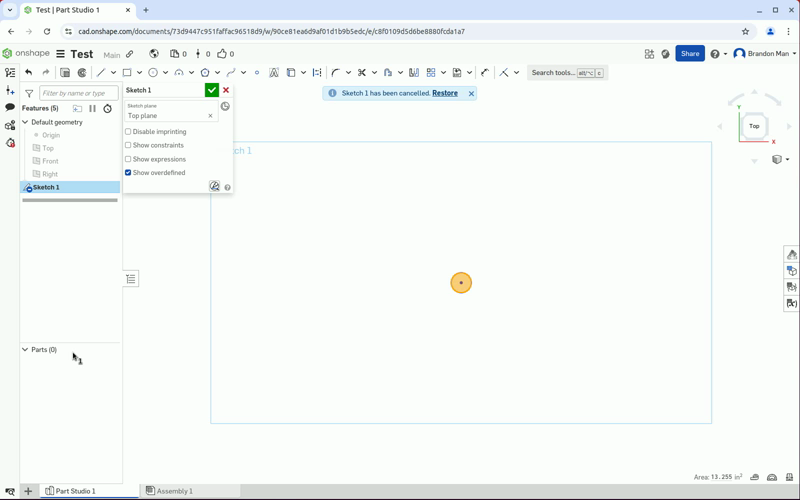
key(shift+e)
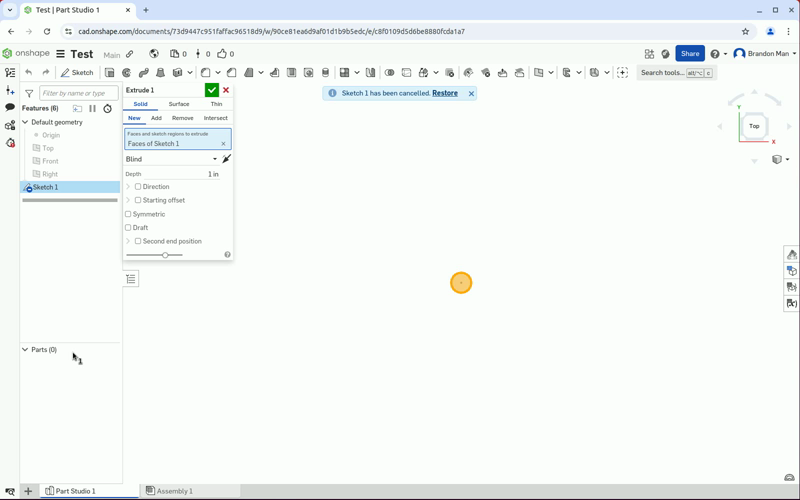
mouse_move(143, 106)
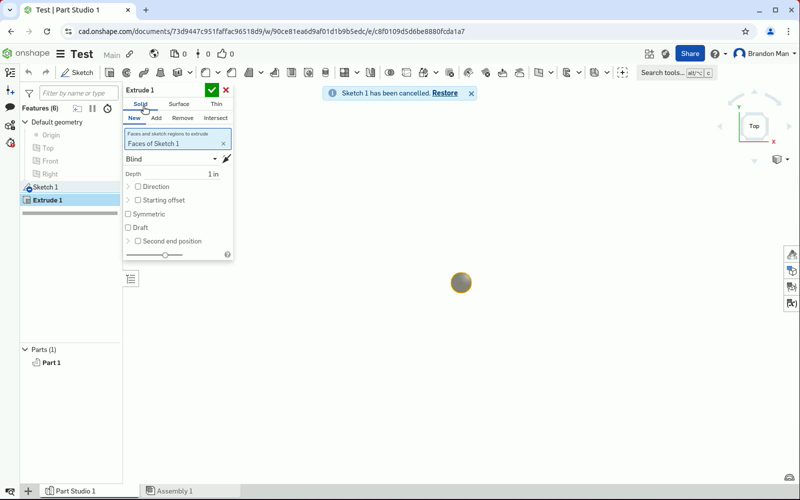
click(143, 106)
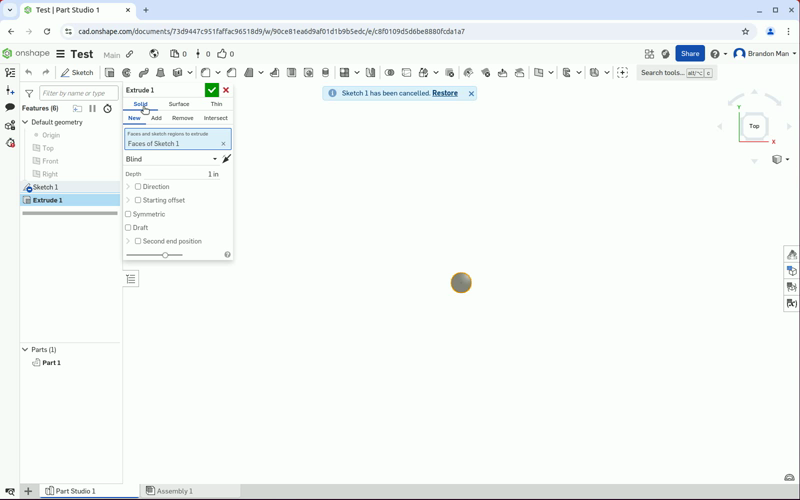
mouse_move(137, 120)
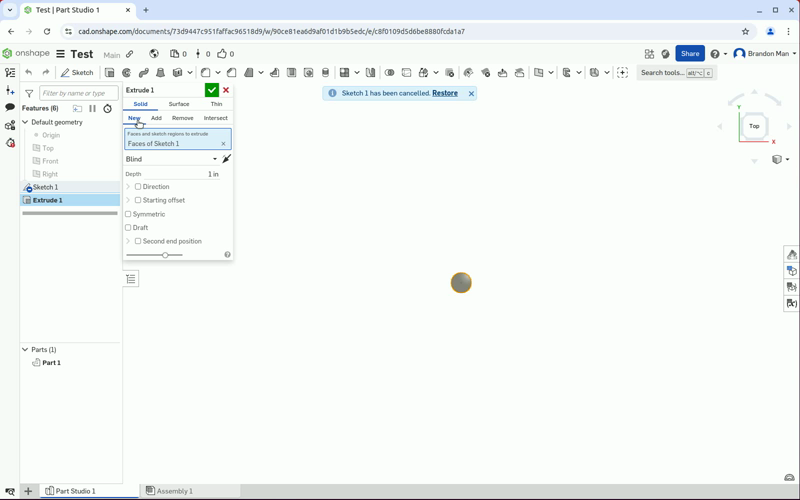
click(137, 120)
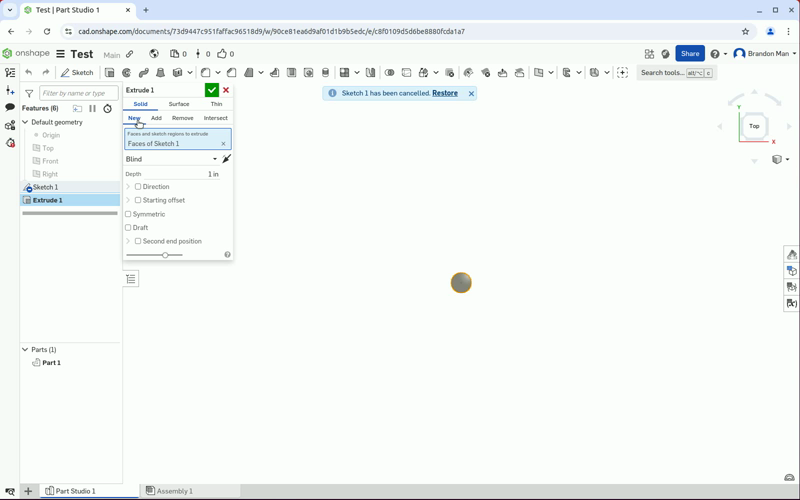
key(tab, 4)
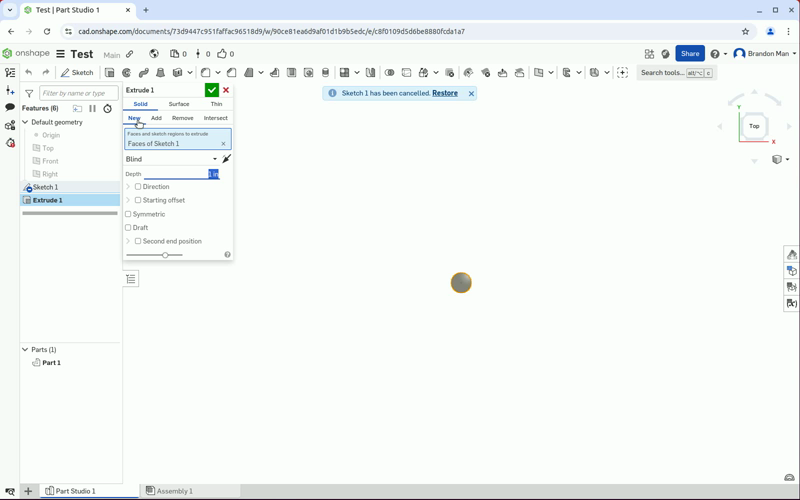
text(7.703)
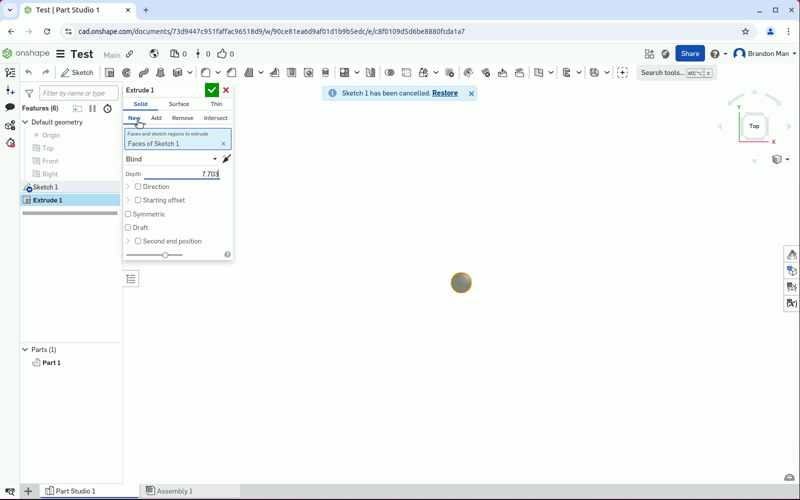
key(enter)
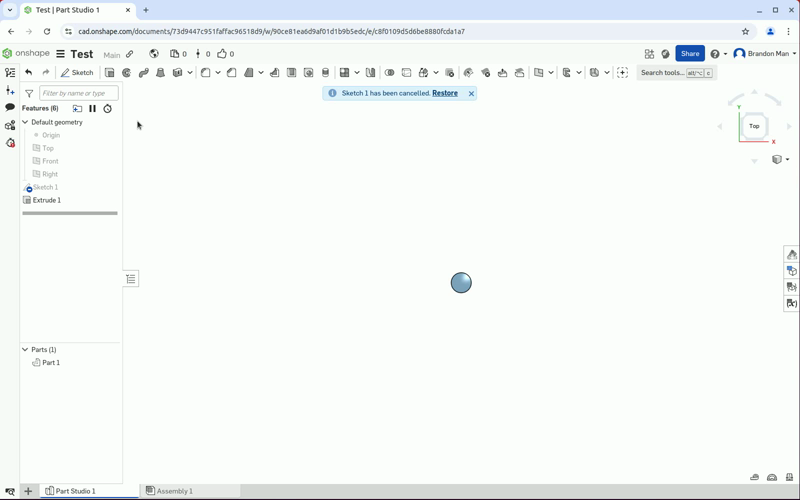
key(shift+h)
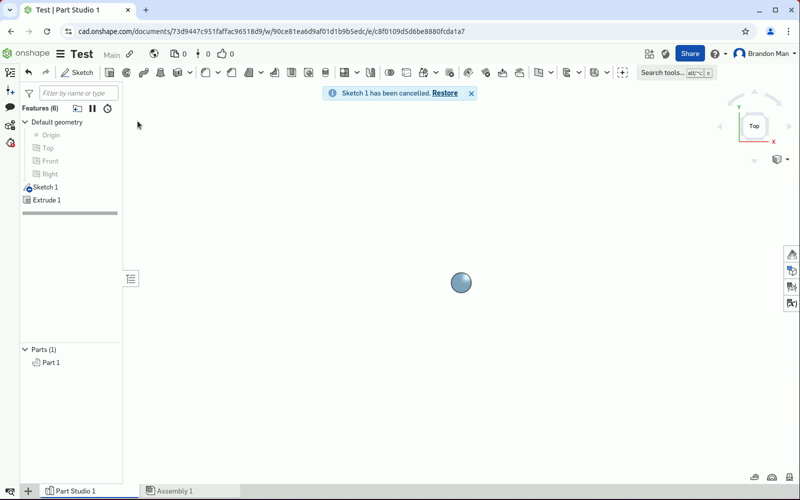
key(shift+h)
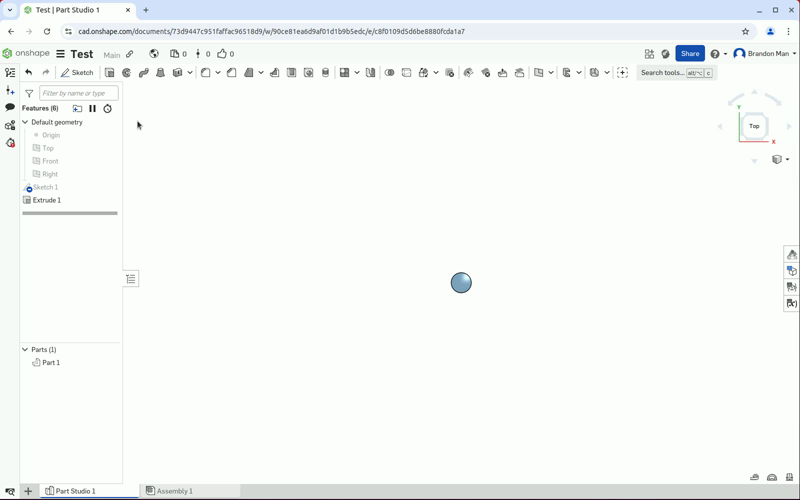
mouse_move(73, 189)
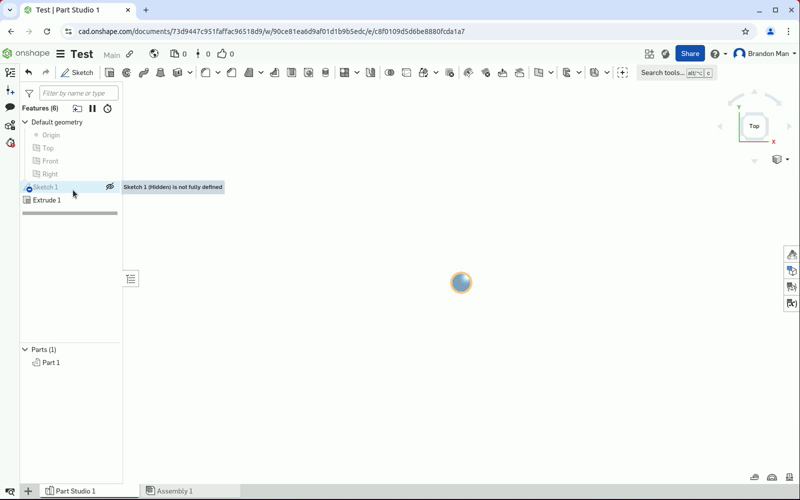
click(73, 189)
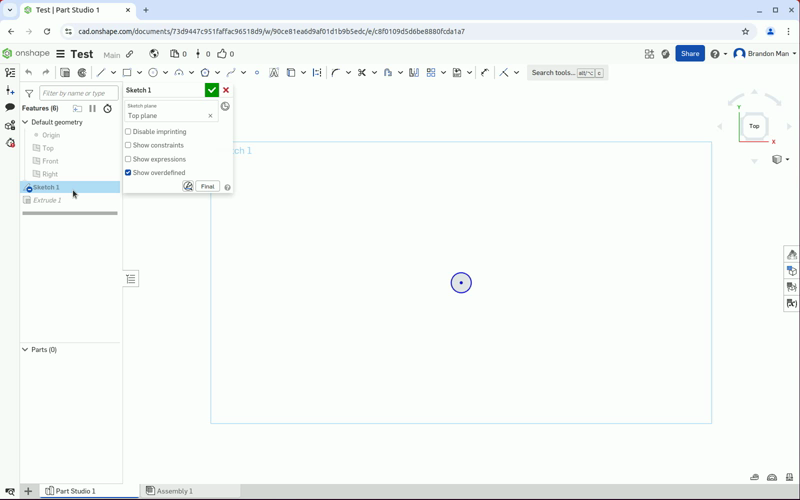
mouse_move(229, 92)
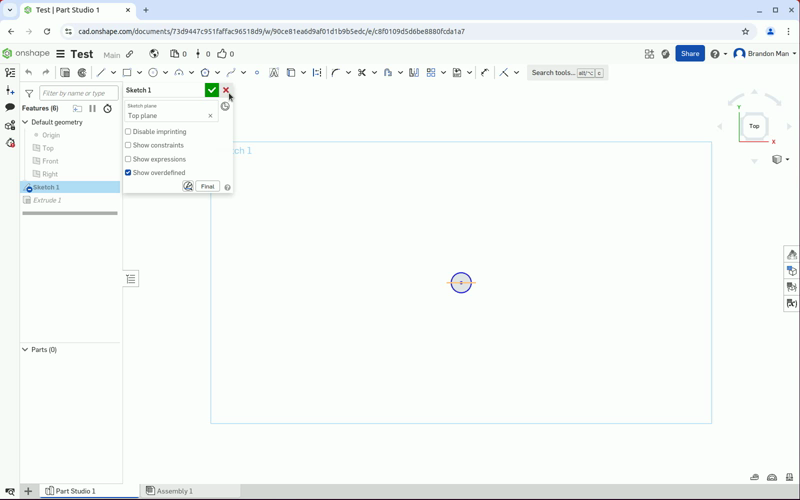
click(229, 92)
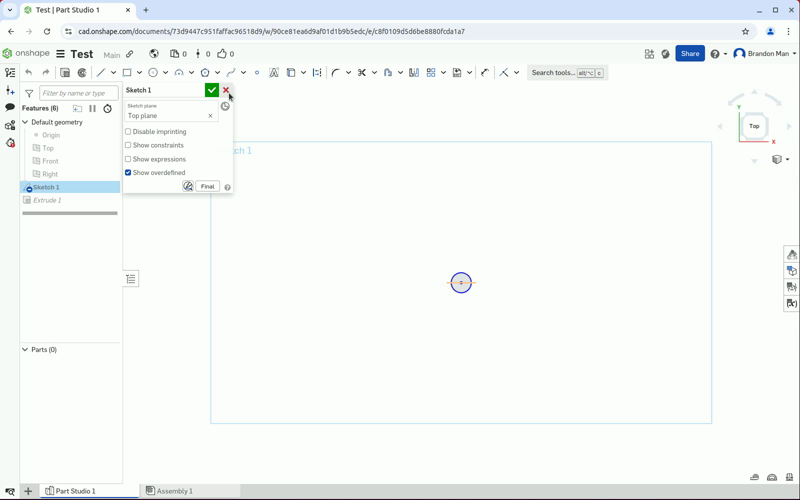
key(shift+s)
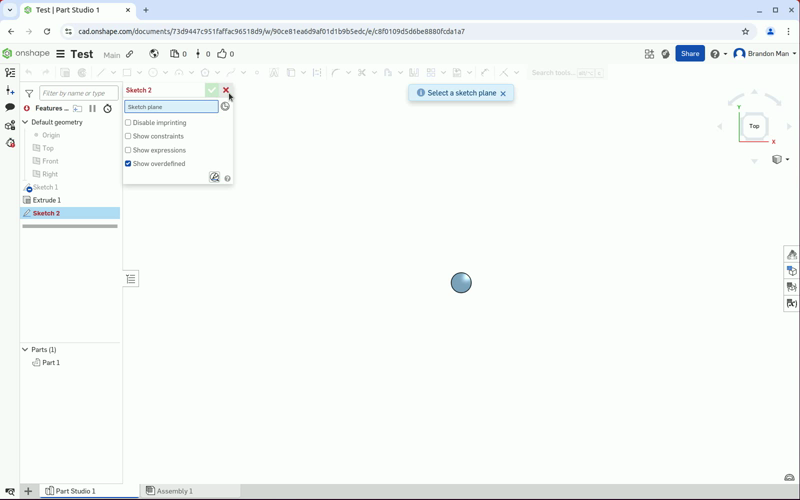
mouse_move(73, 150)
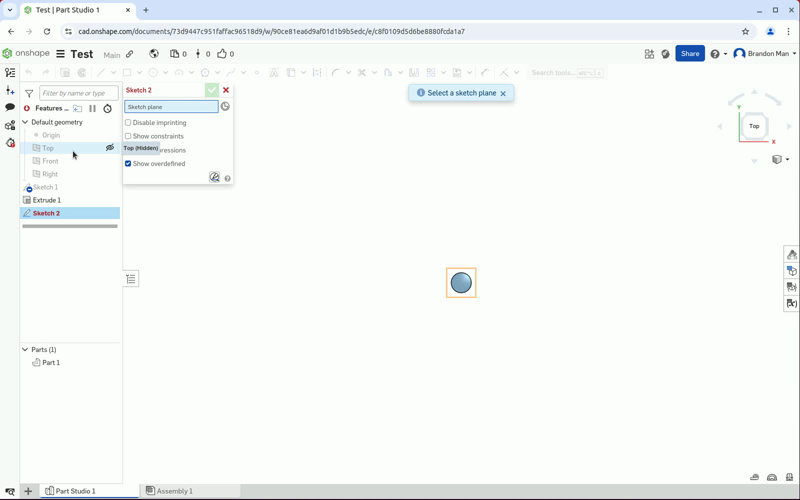
click(73, 150)
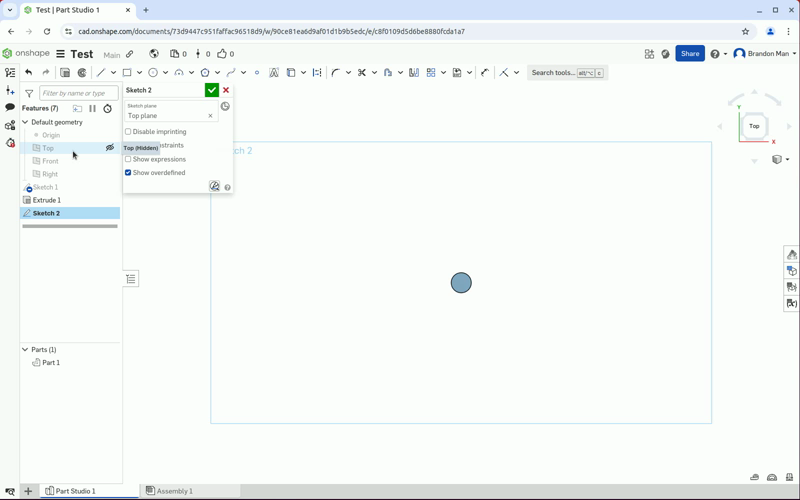
mouse_move(73, 352)
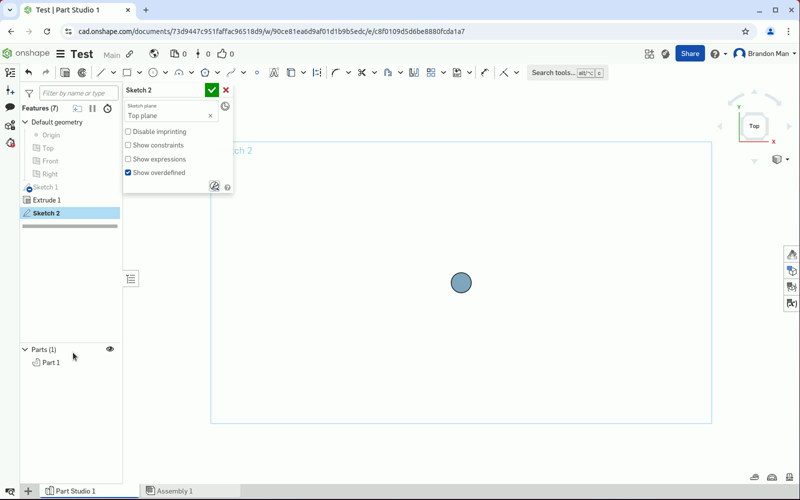
key(y)
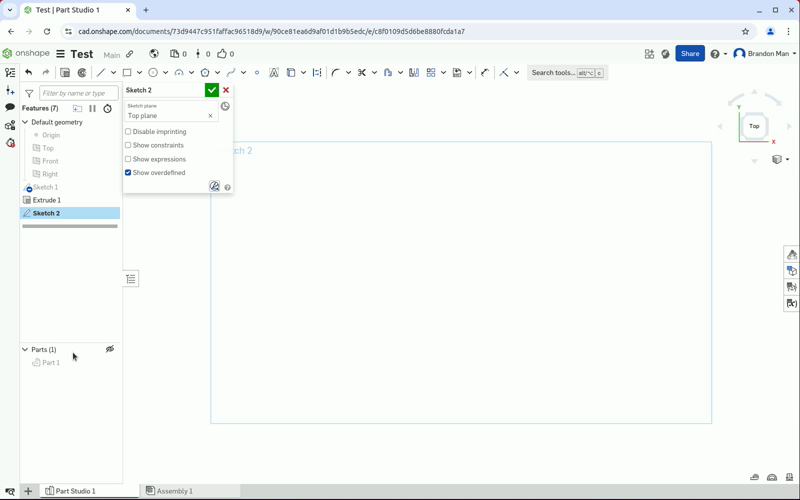
key(l)
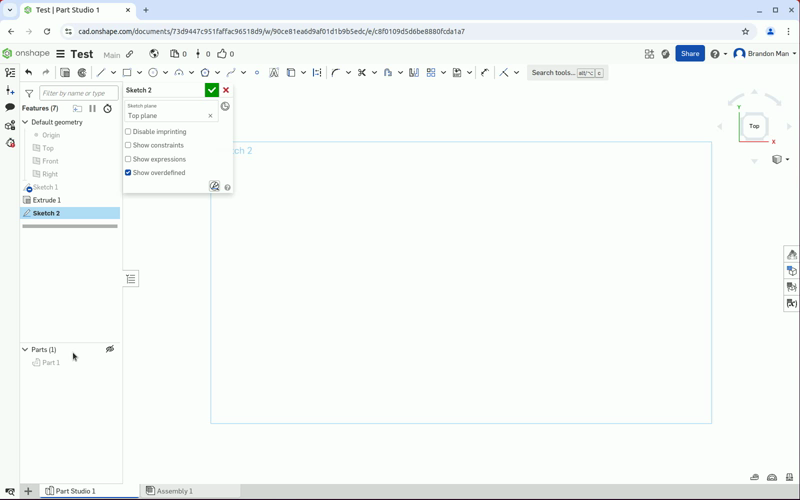
key_down(shift)
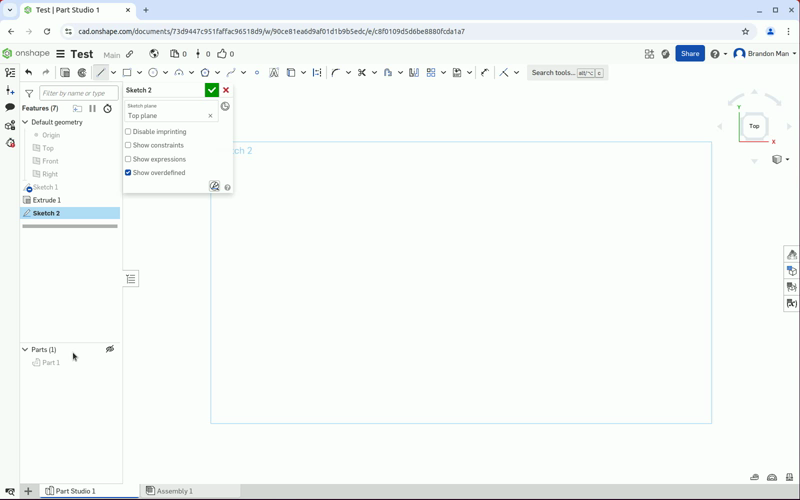
mouse_move(348, 395)
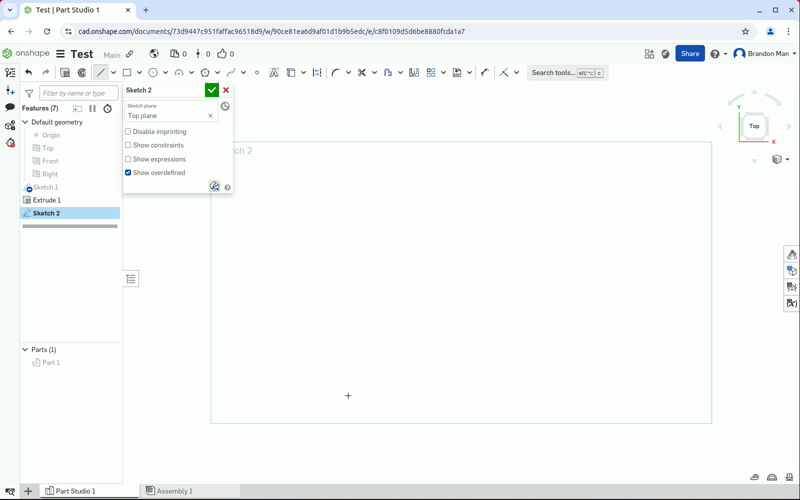
click(348, 395)
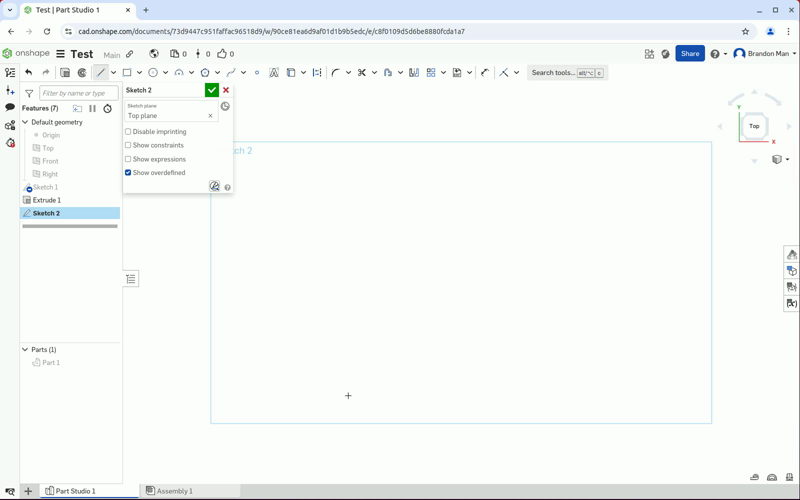
key_up(shift)
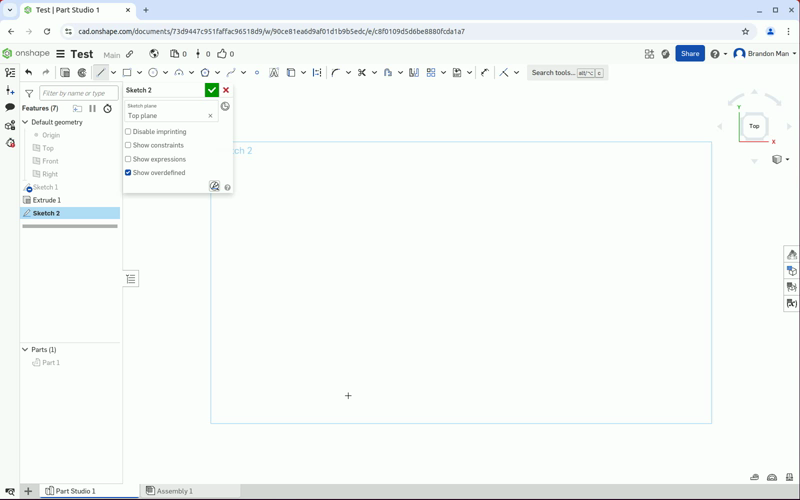
key_down(shift)
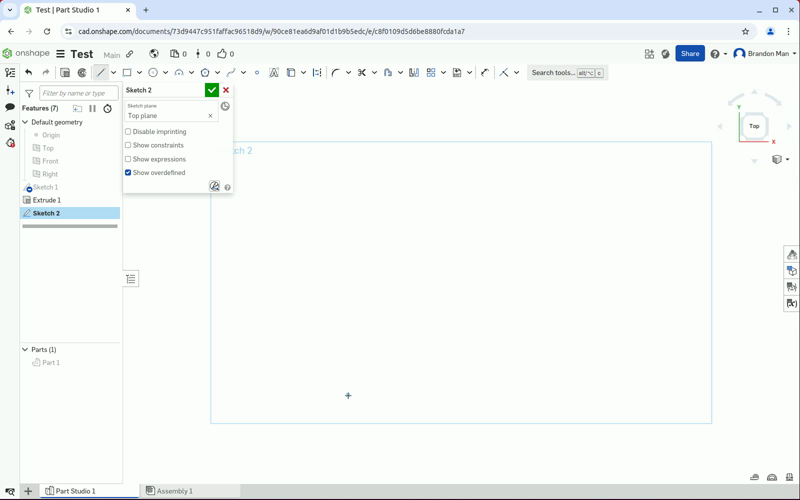
mouse_move(572, 395)
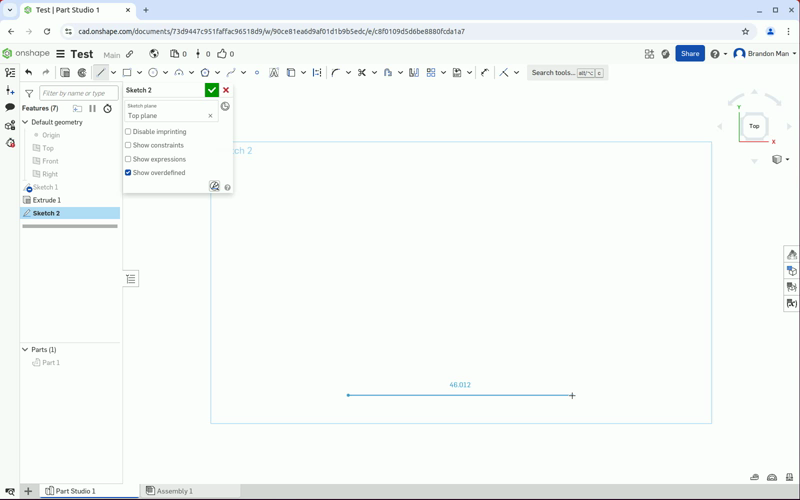
click(572, 395)
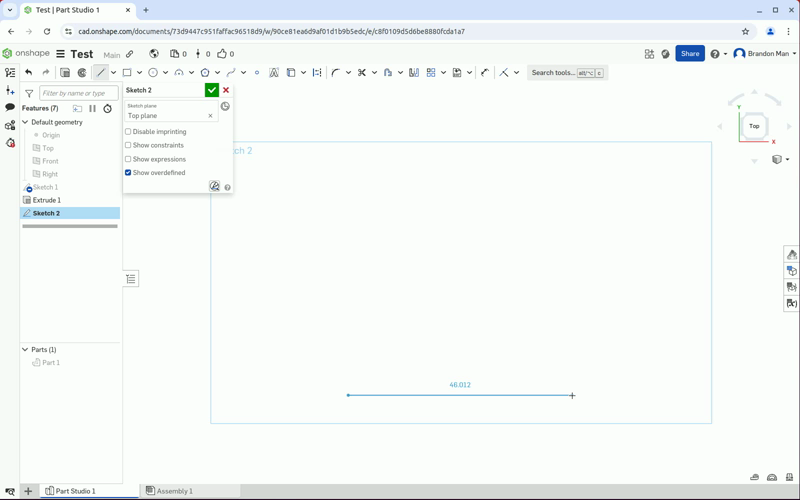
key_up(shift)
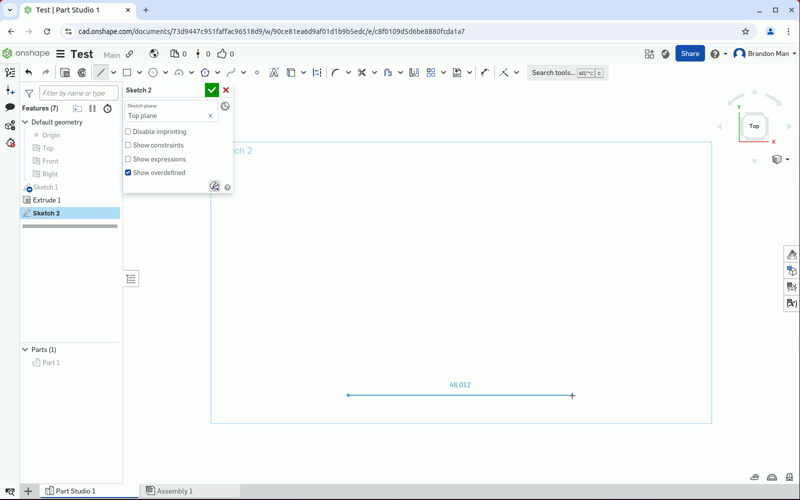
key_down(shift)
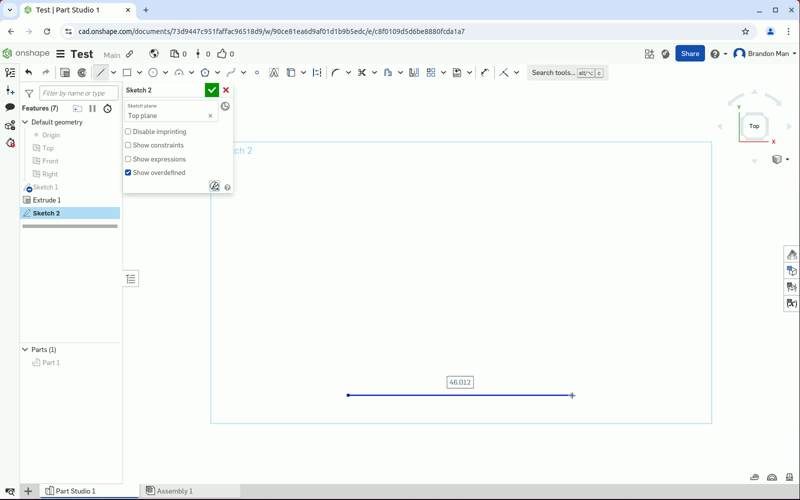
mouse_move(572, 171)
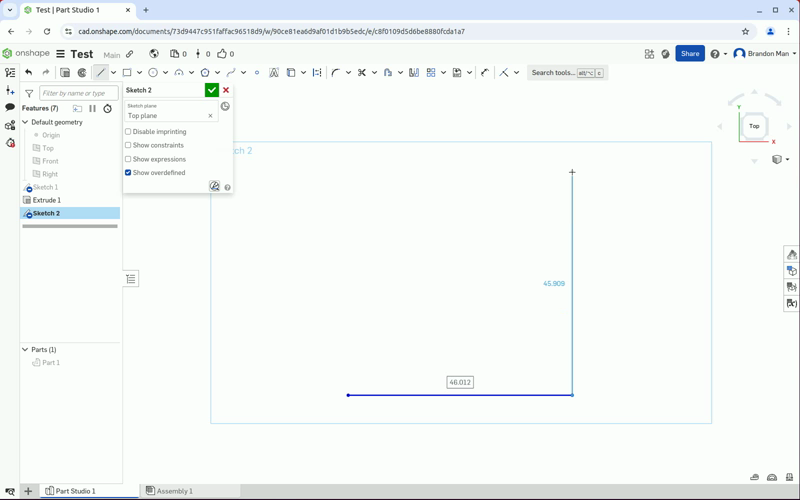
click(572, 171)
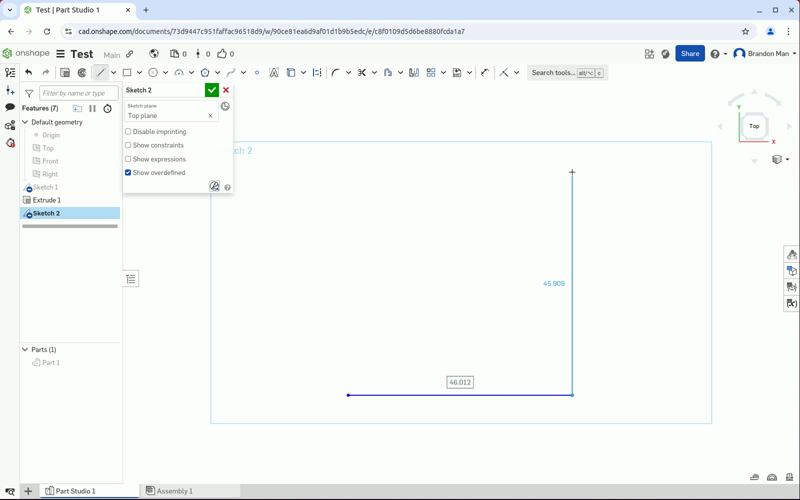
key_up(shift)
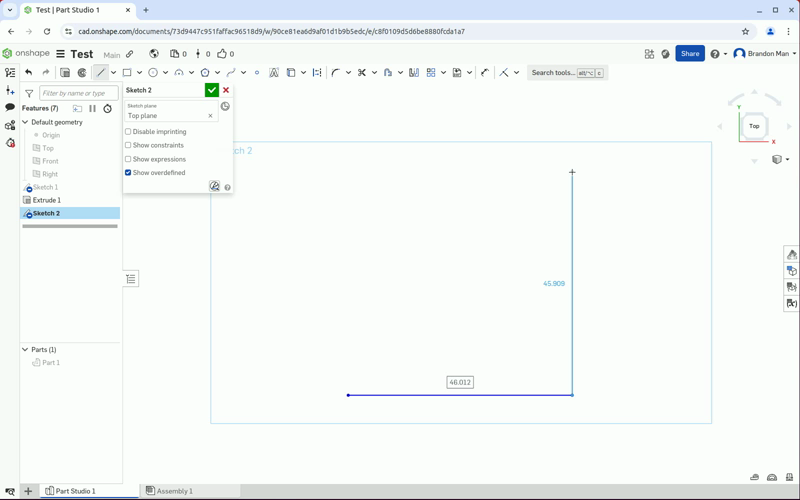
key_down(shift)
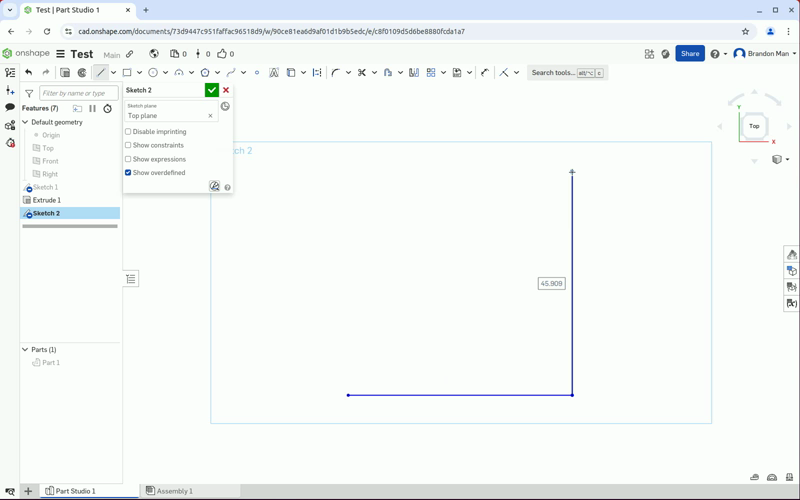
mouse_move(348, 171)
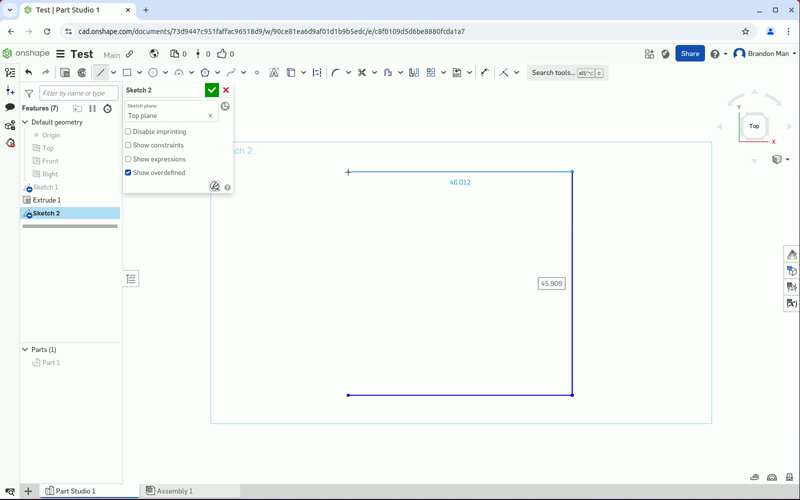
click(348, 171)
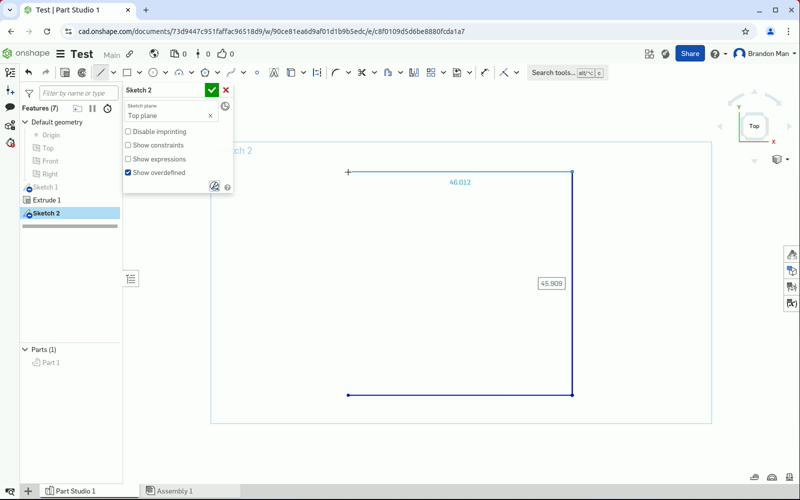
key_up(shift)
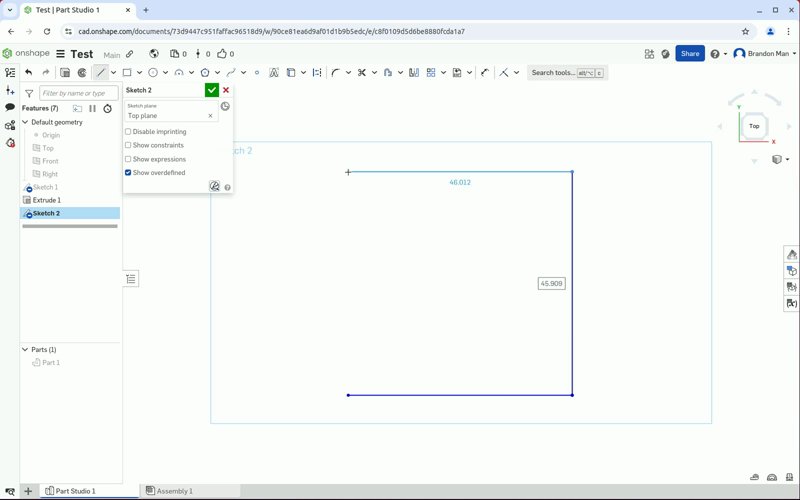
key_down(shift)
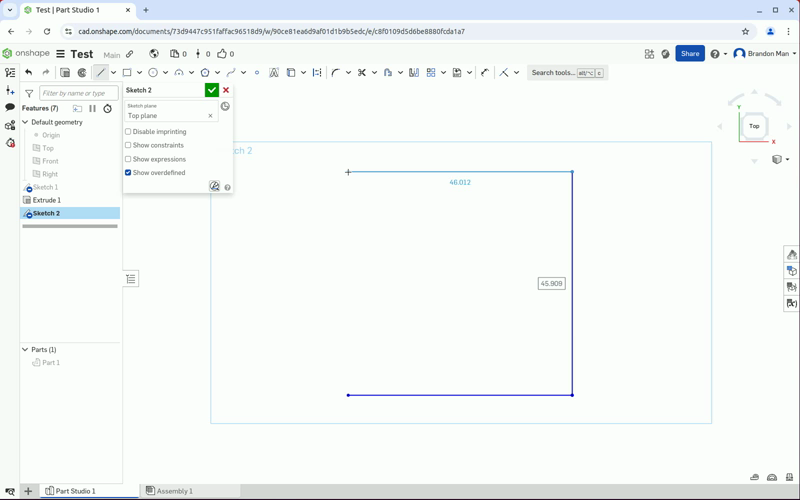
mouse_move(348, 395)
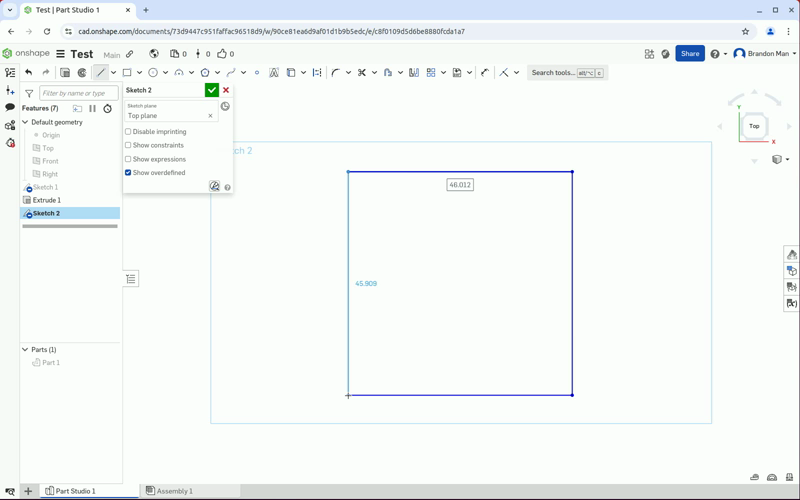
key_up(shift)
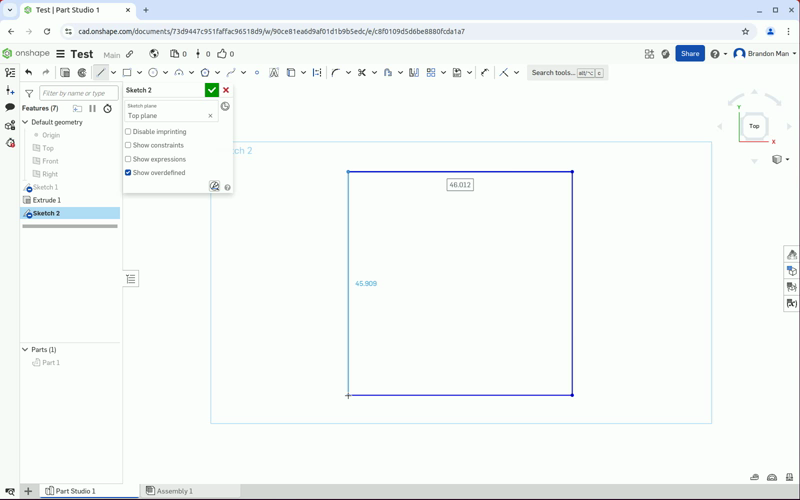
click(348, 395)
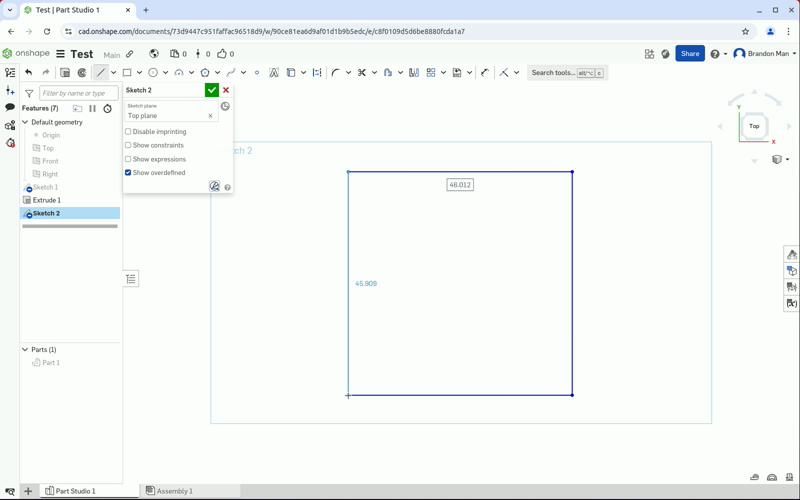
key(esc)
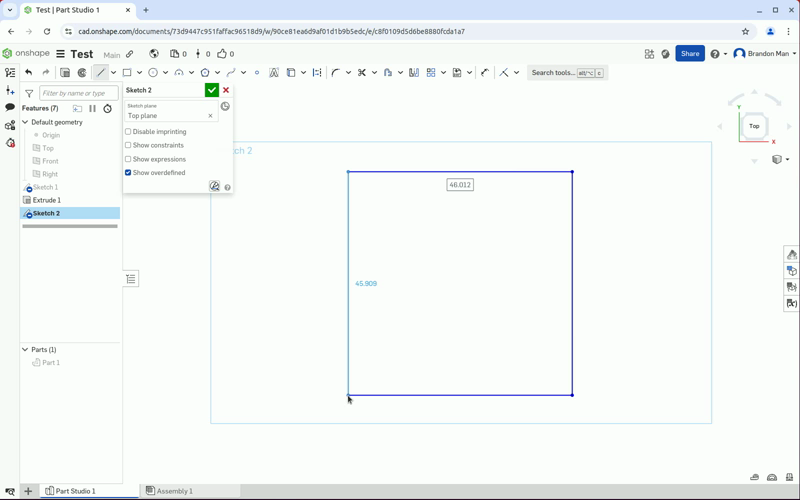
mouse_move(404, 307)
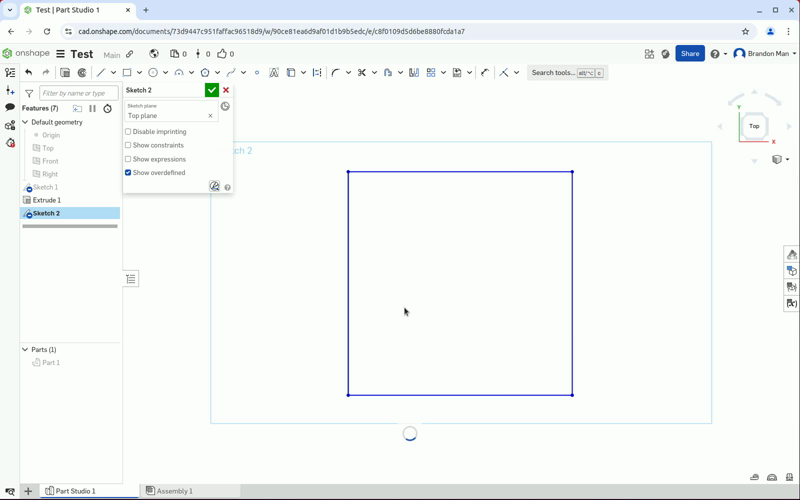
click(404, 307)
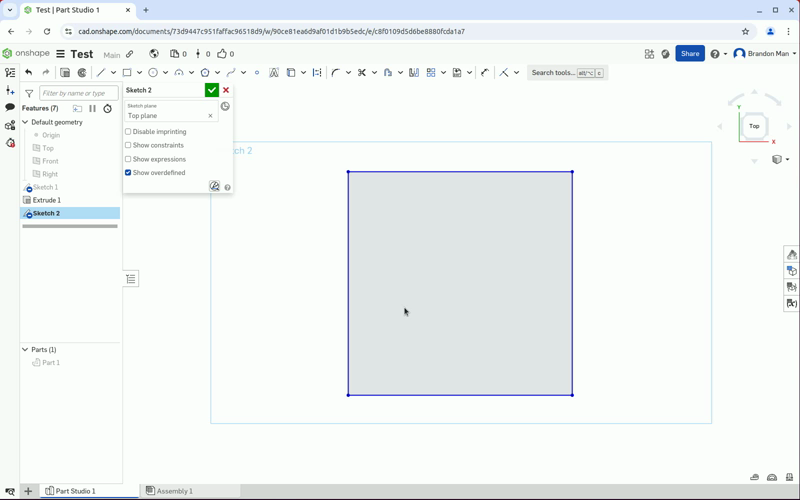
mouse_move(73, 352)
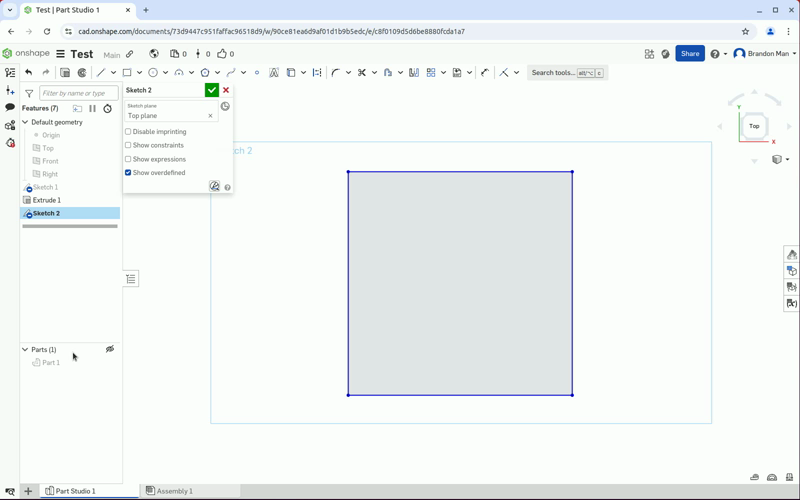
key(shift+y)
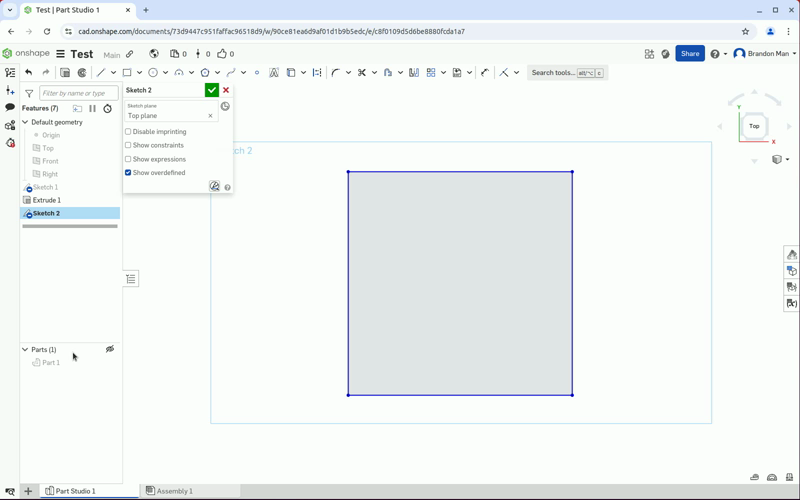
key(shift+e)
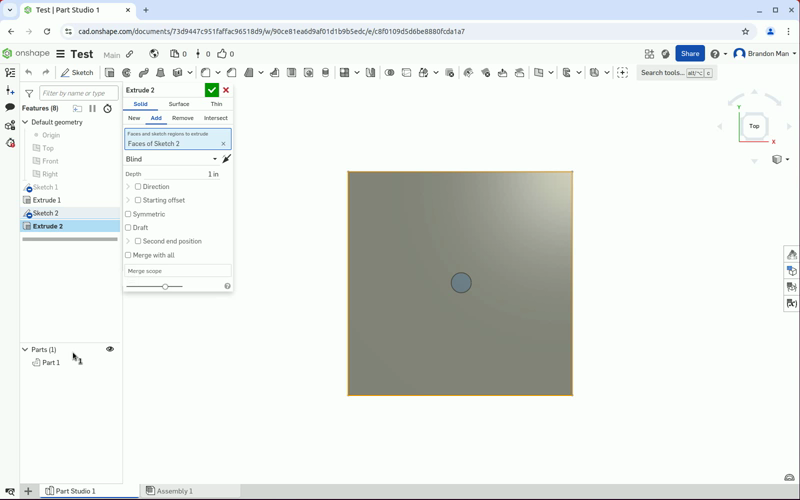
mouse_move(143, 106)
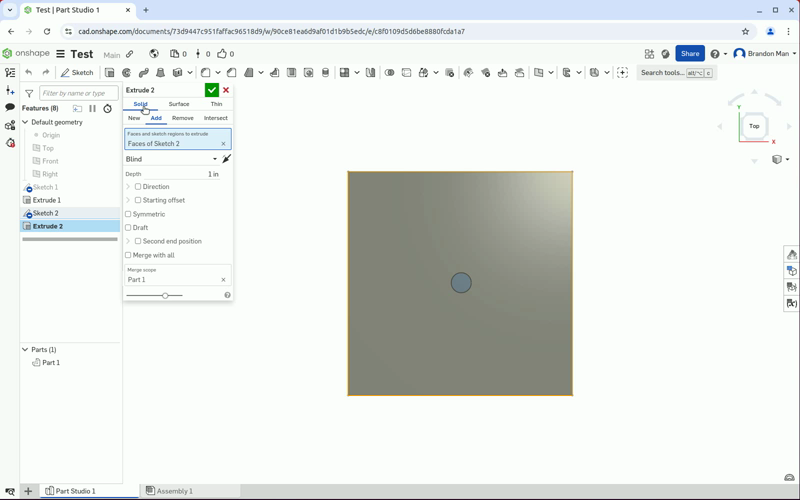
click(143, 106)
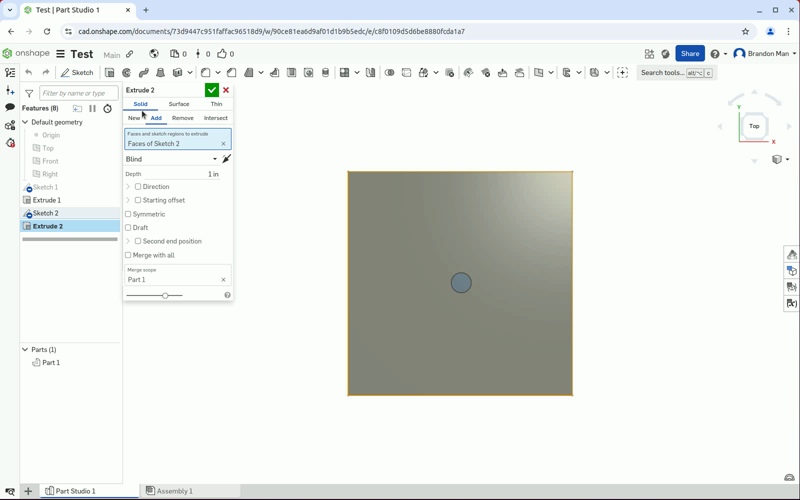
mouse_move(137, 120)
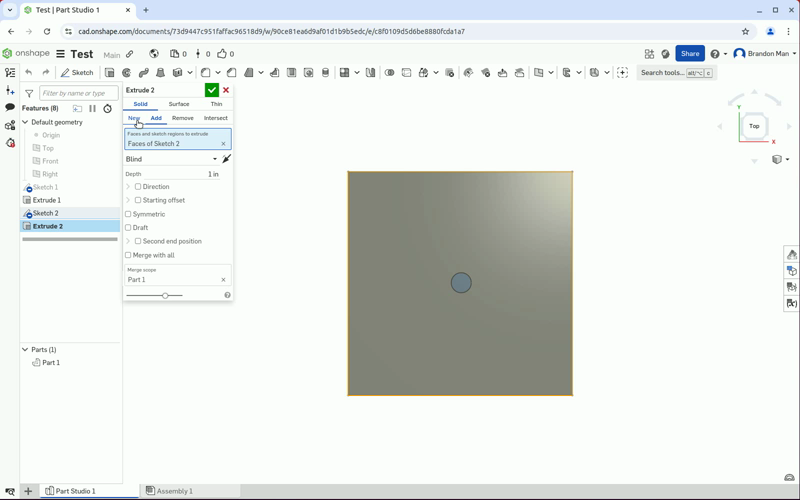
click(137, 120)
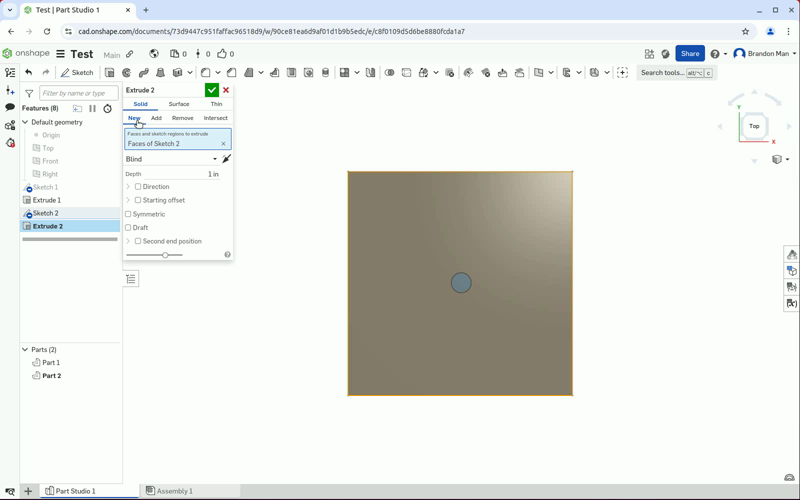
key(tab, 4)
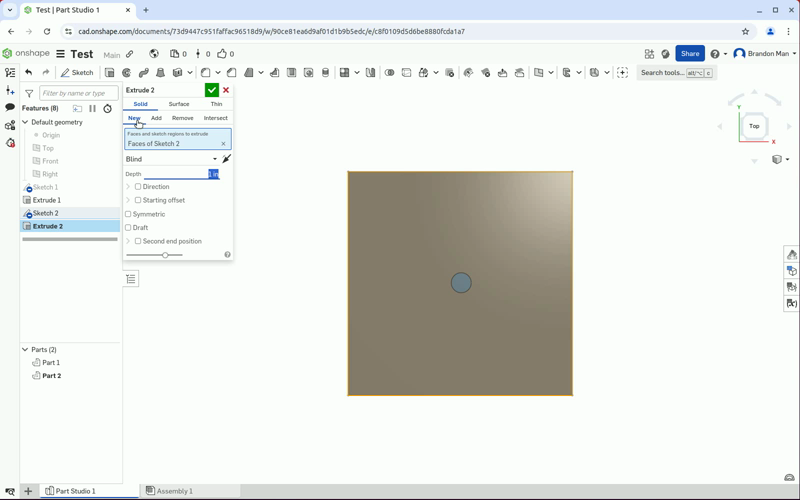
text(1.926)
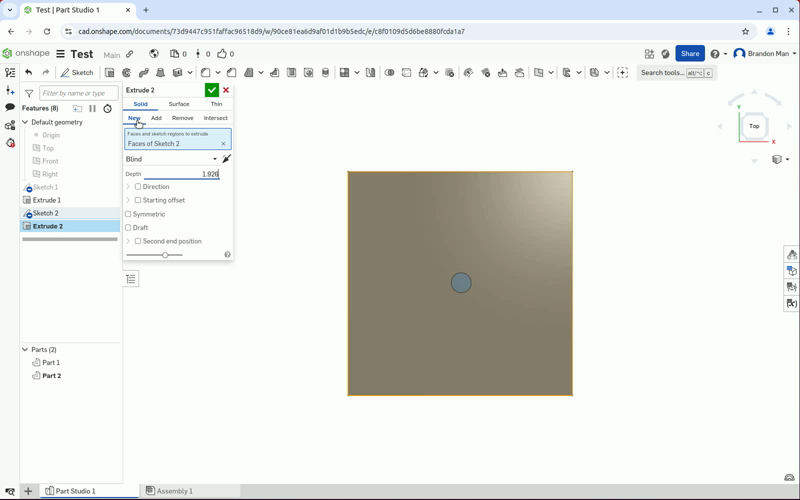
key(enter)
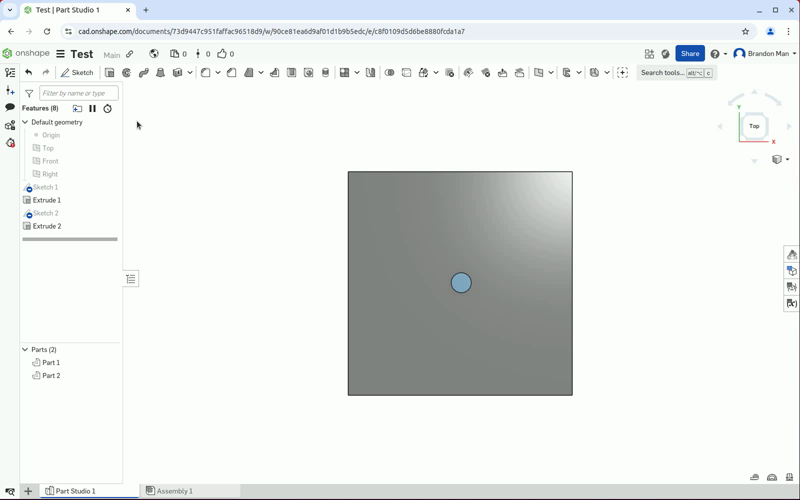
key(shift+h)
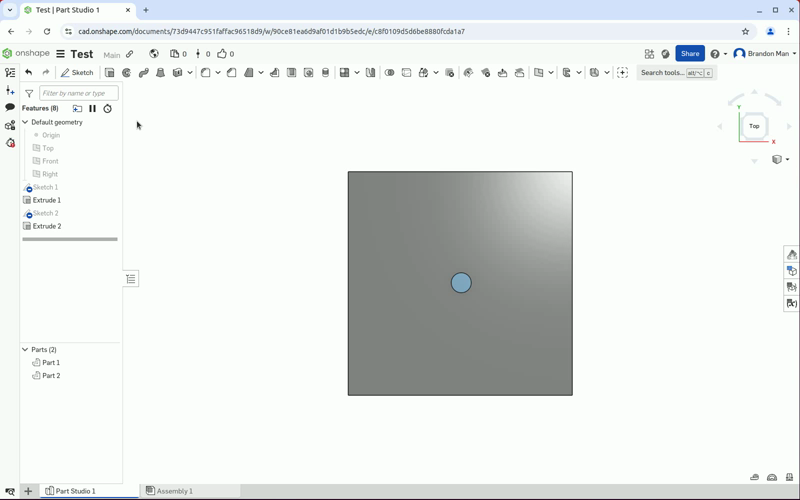
key(shift+h)
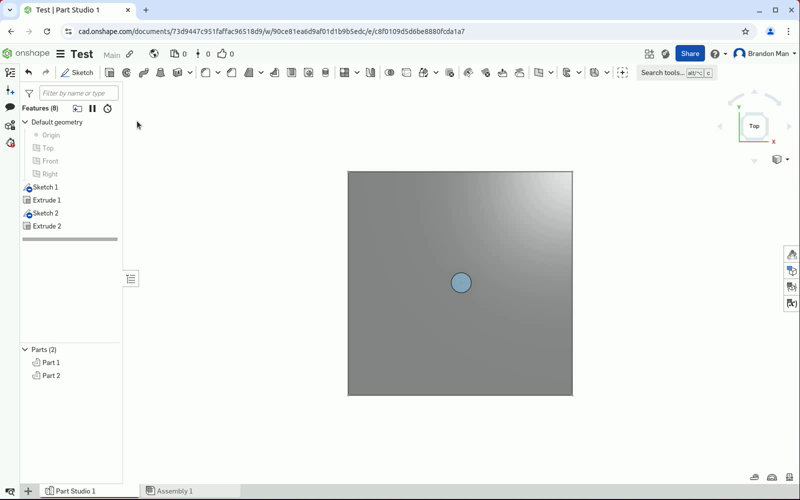
key(shift+7)
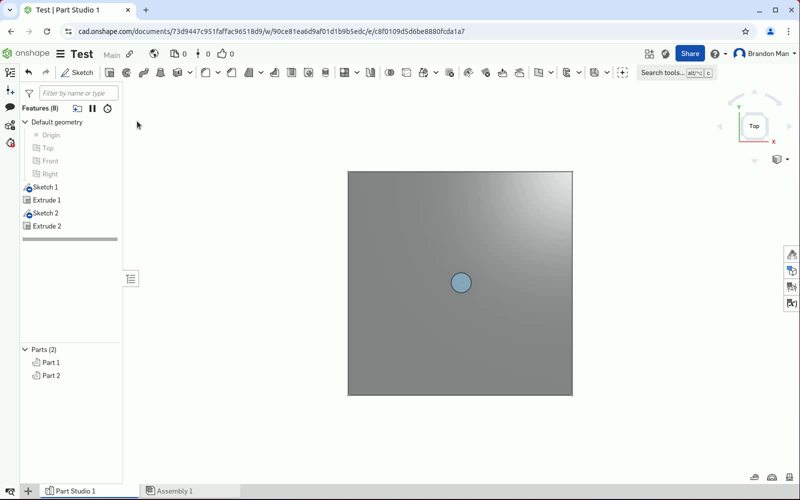
key(up, 3)
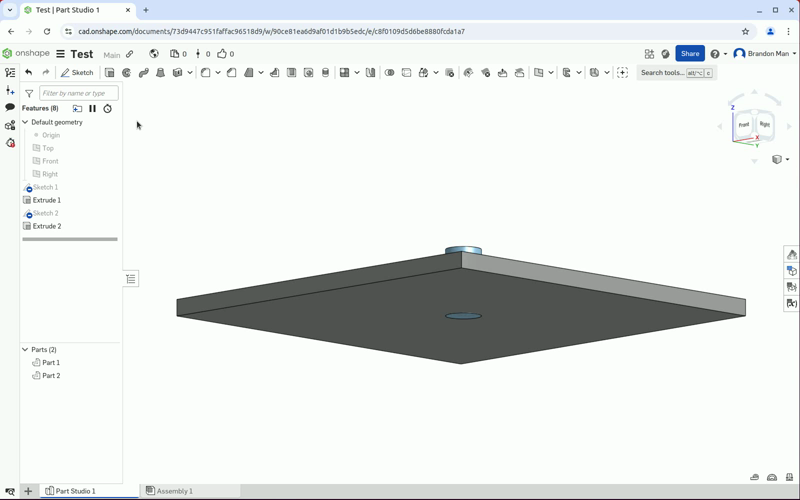
key(left, 3)
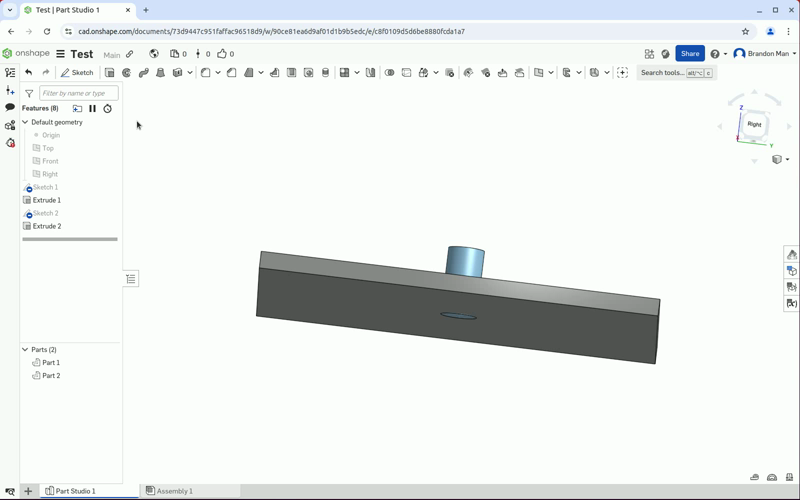
key(right, 3)
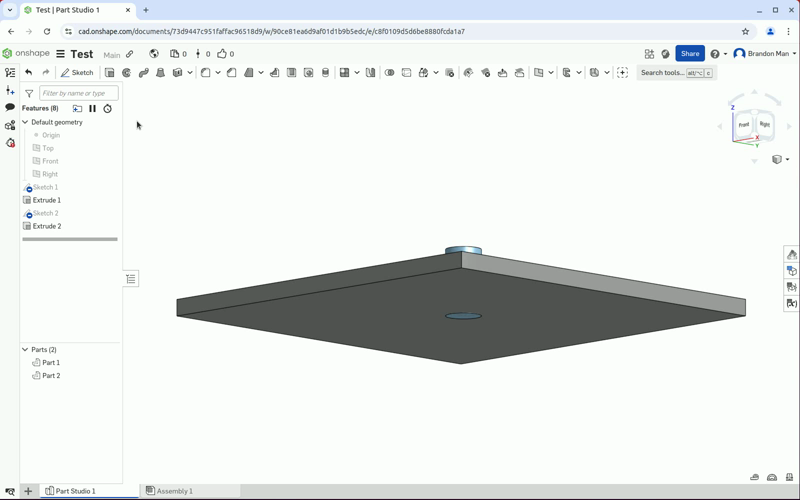
key(down, 3)
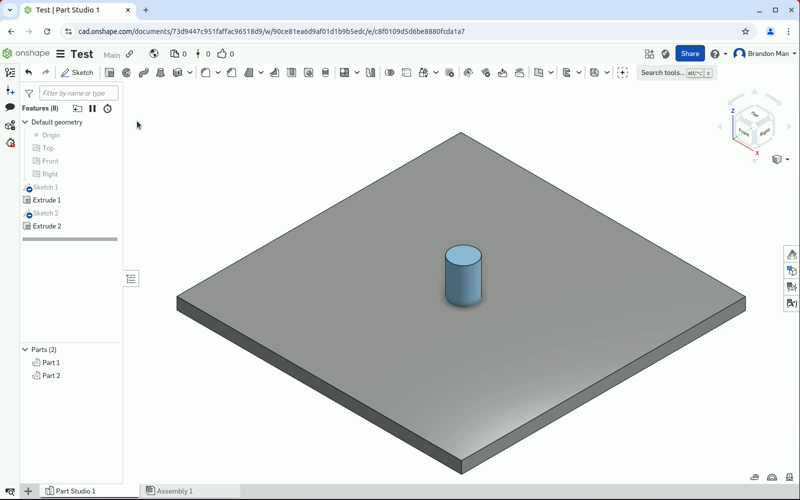
mouse_move(73, 189)
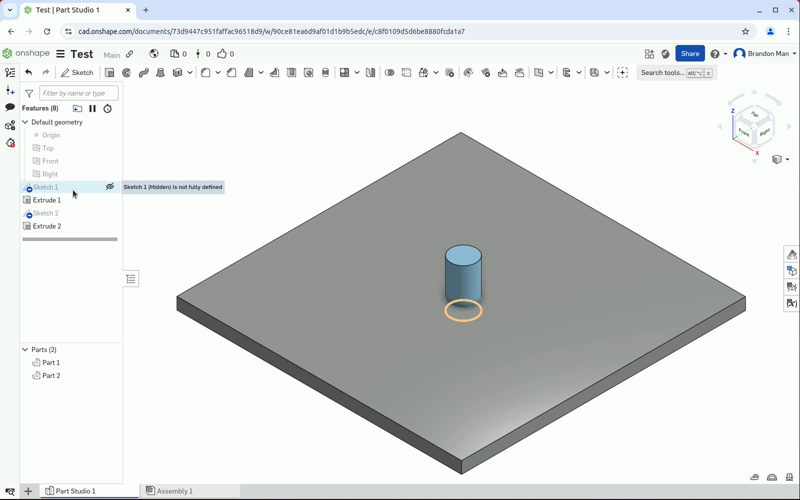
click(73, 189)